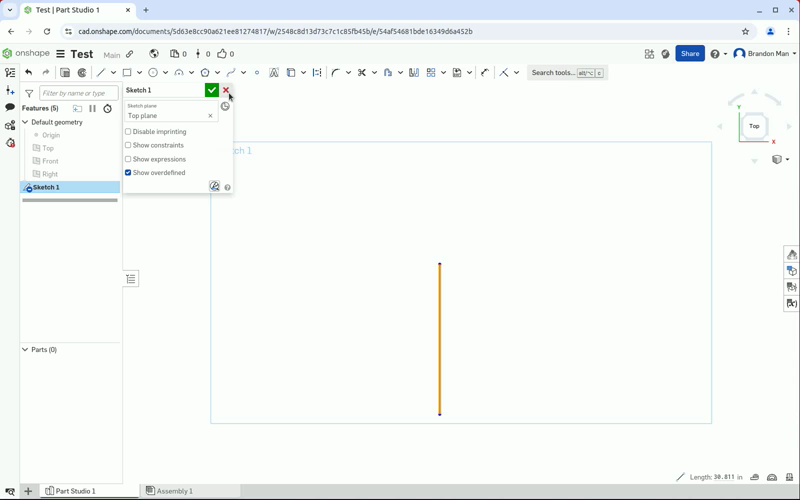
key(shift+h)
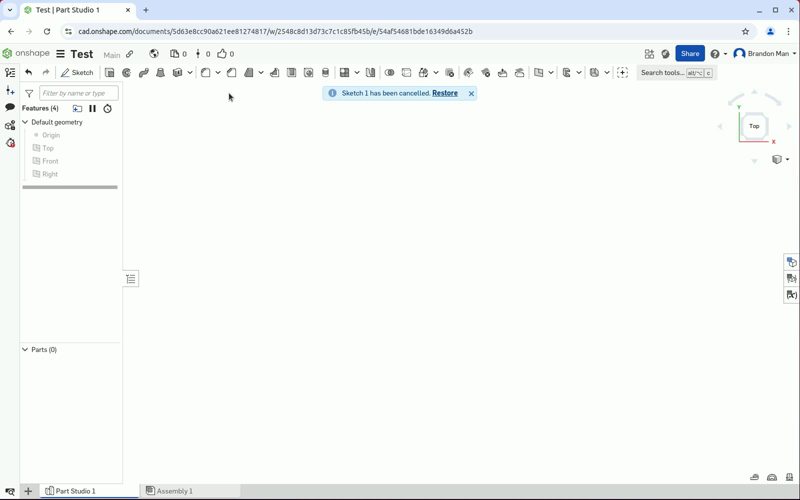
mouse_move(73, 352)
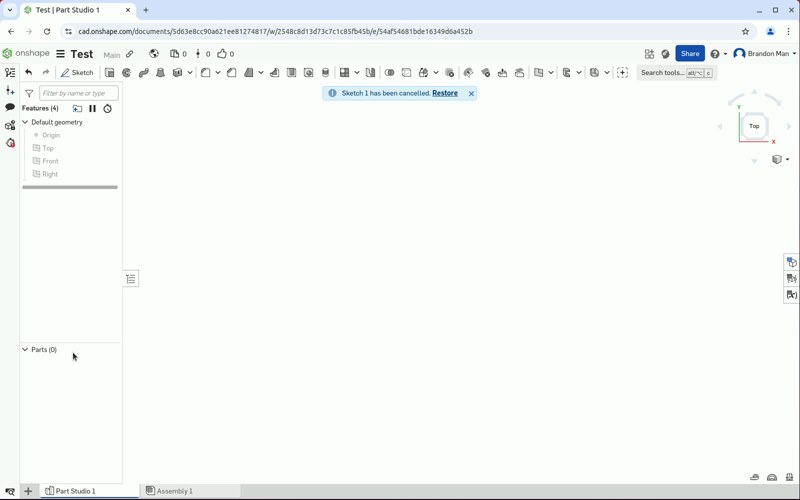
key(y)
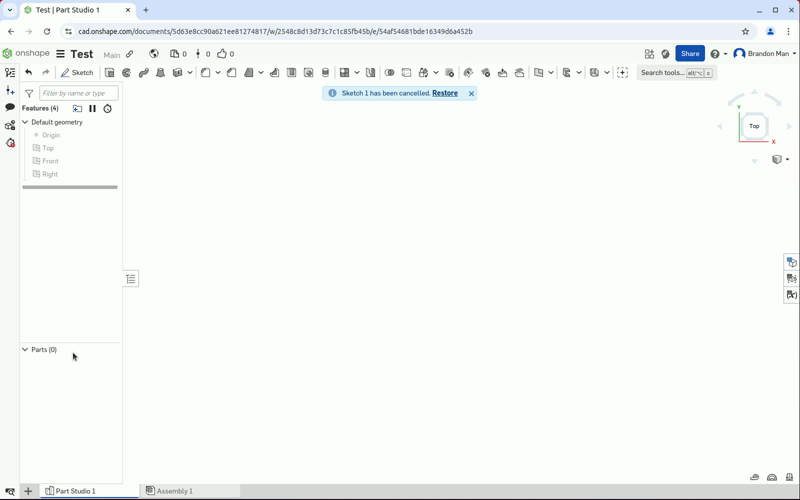
key(shift+p)
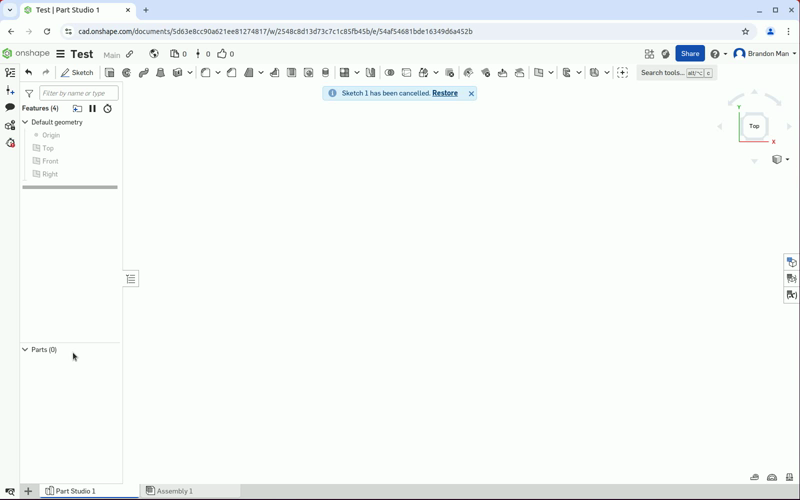
key(space)
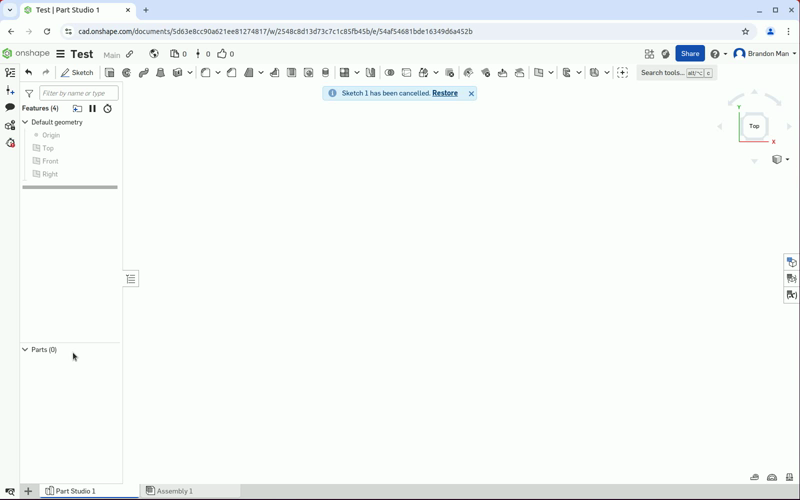
key_down(shift)
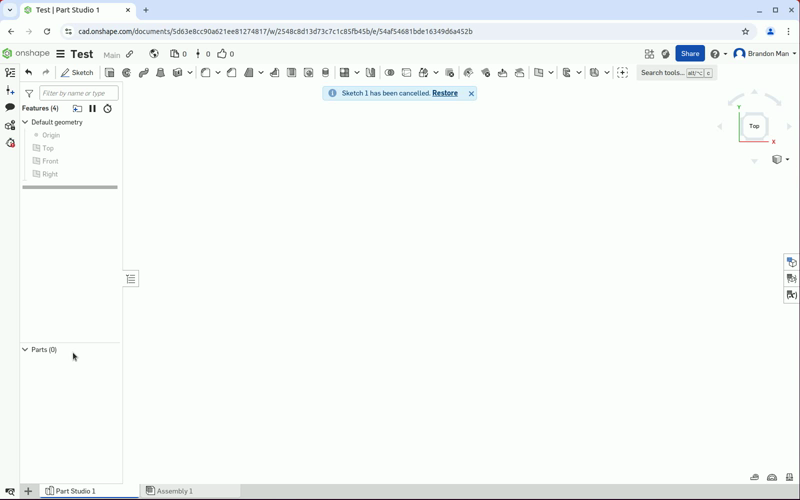
key(up)
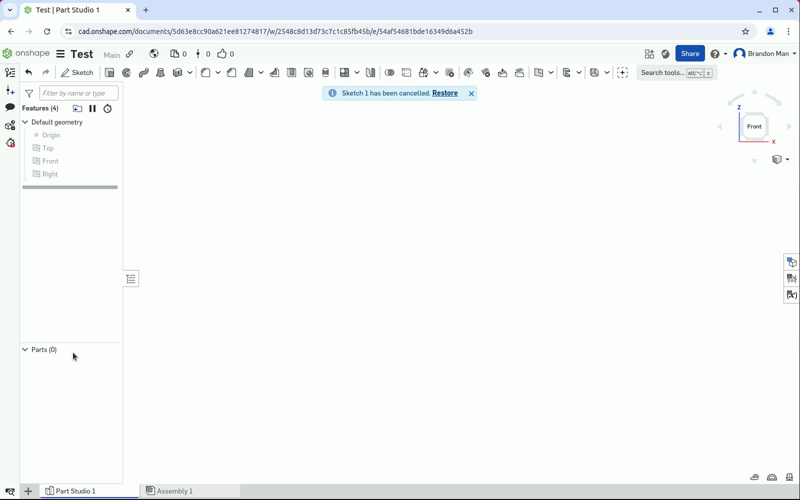
key_up(shift)
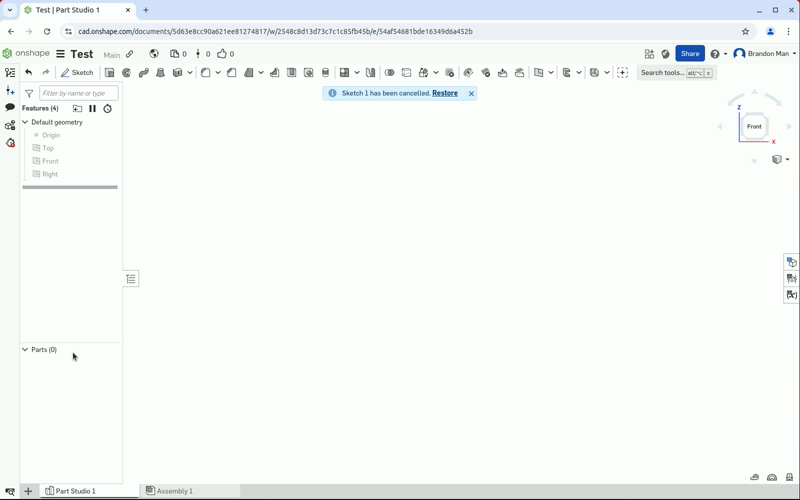
mouse_move(73, 352)
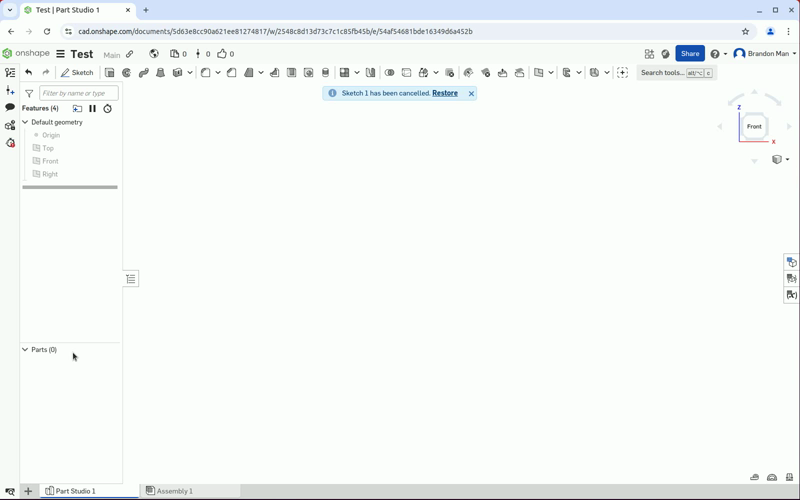
key(shift+y)
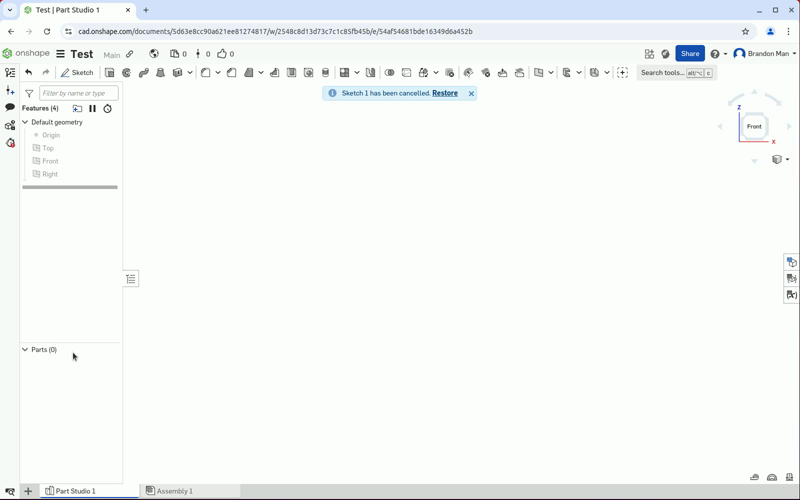
key(shift+s)
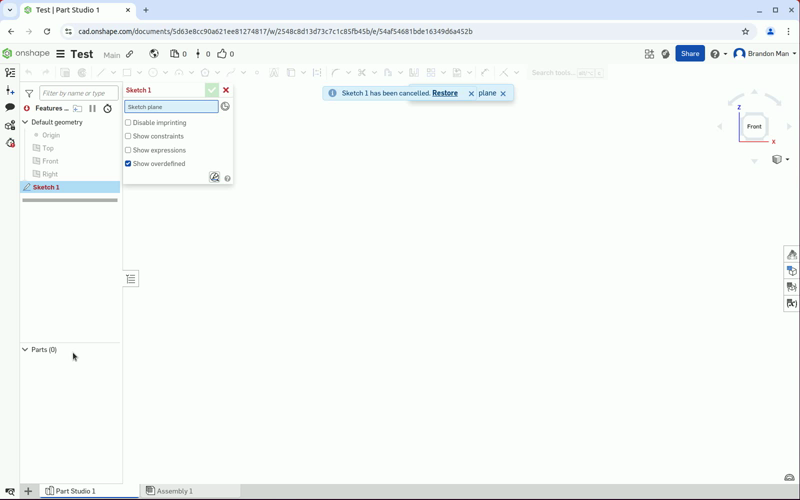
mouse_move(73, 163)
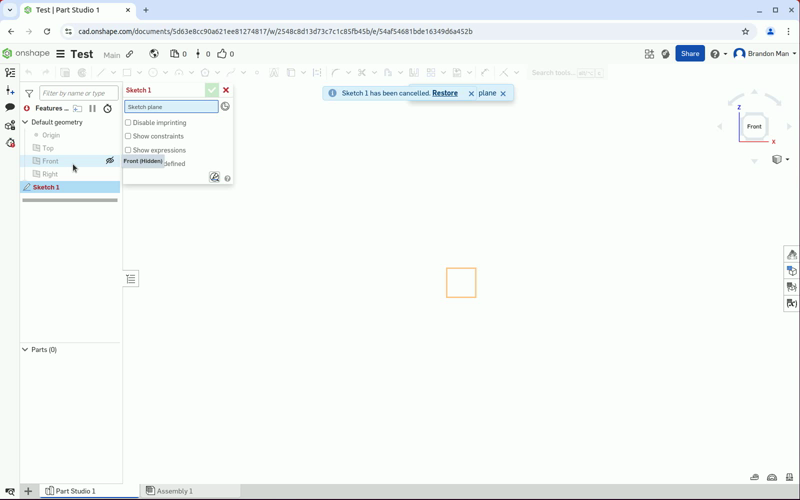
click(73, 163)
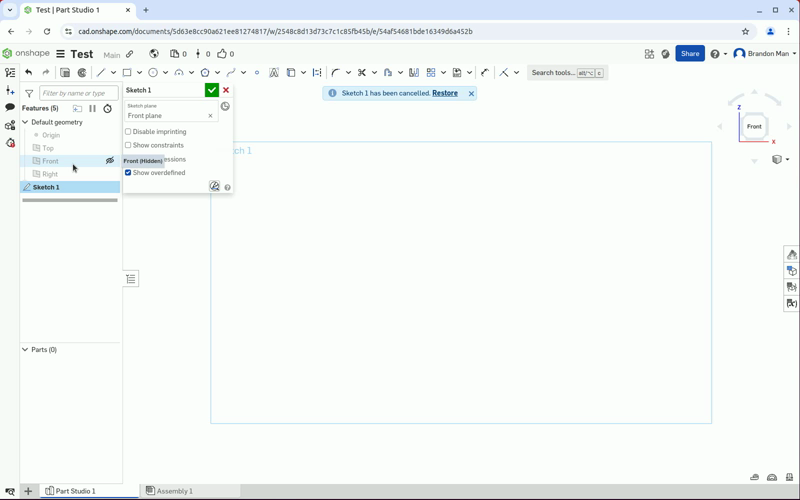
mouse_move(73, 352)
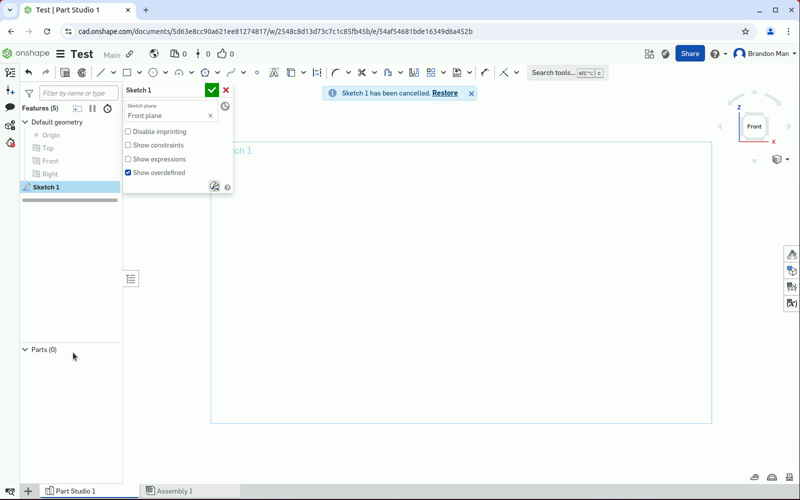
key(y)
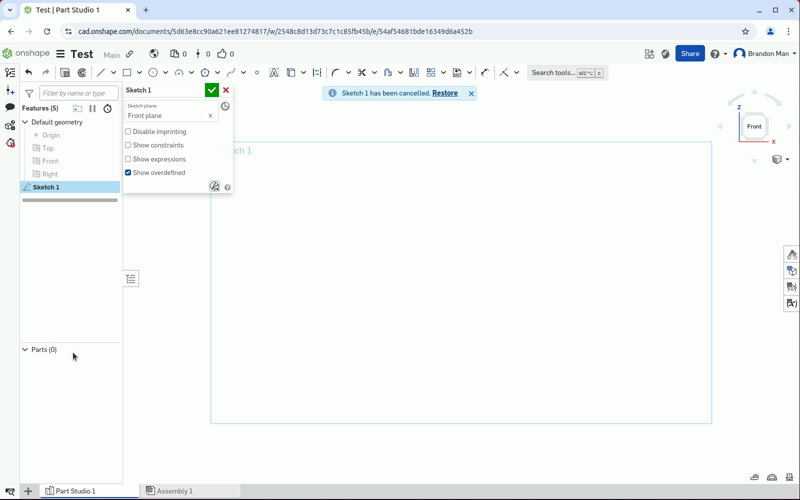
key(c)
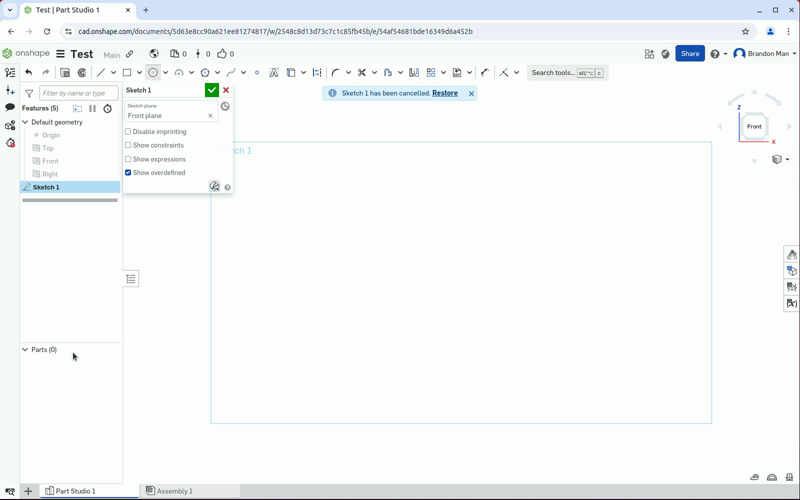
key_down(shift)
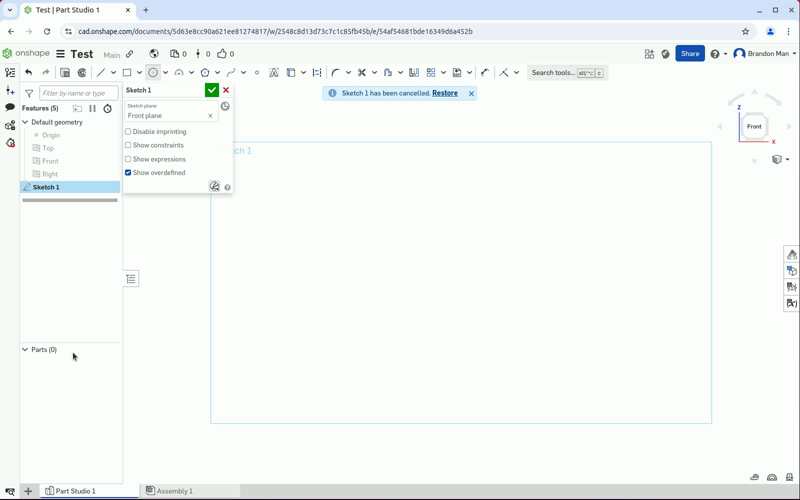
mouse_move(461, 282)
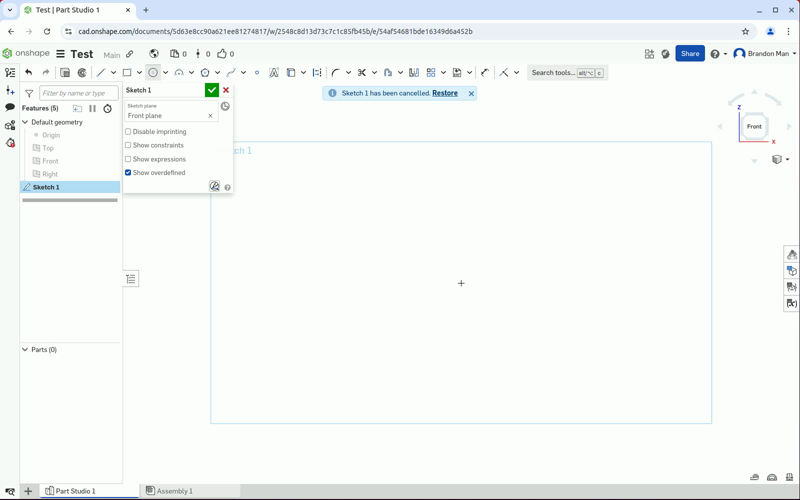
click(461, 282)
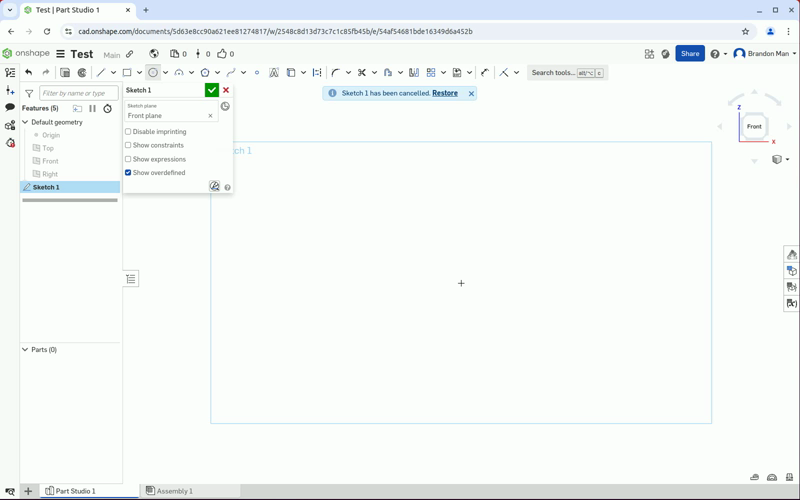
key_up(shift)
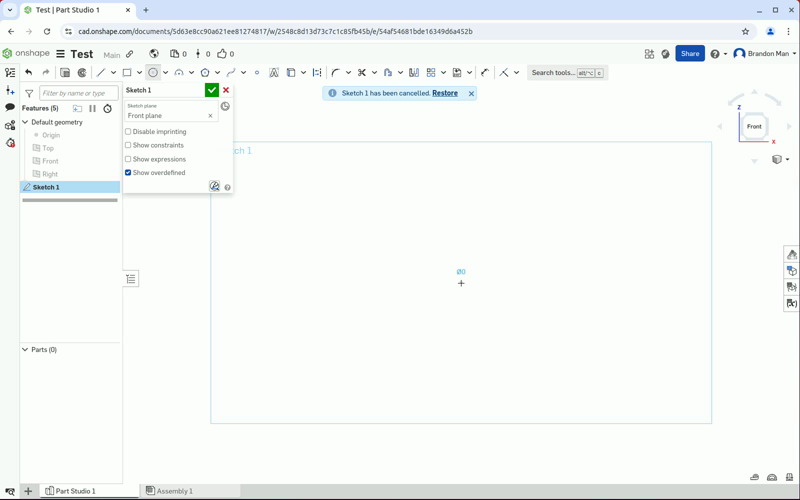
mouse_move(574, 282)
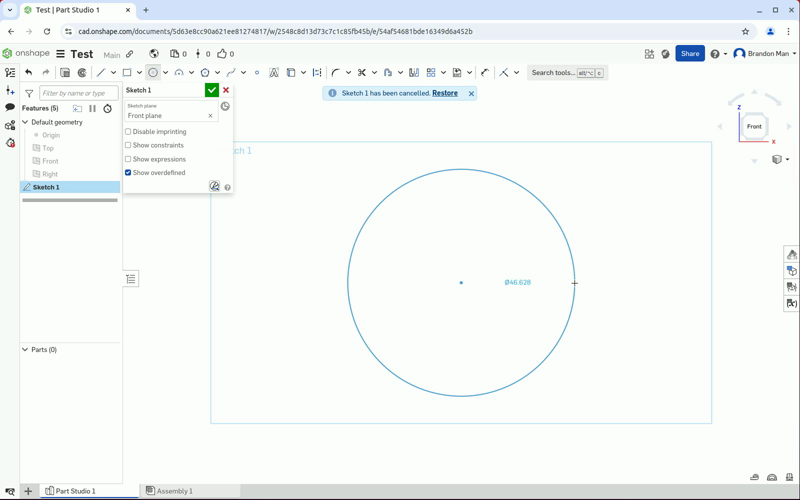
click(574, 282)
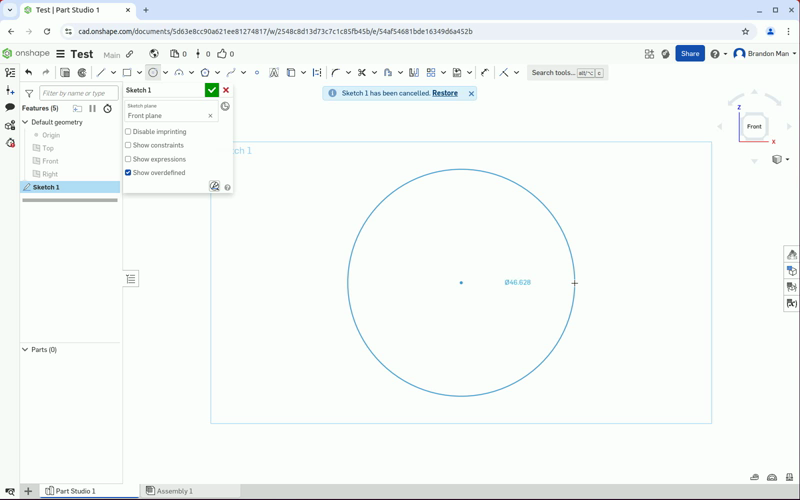
key(esc)
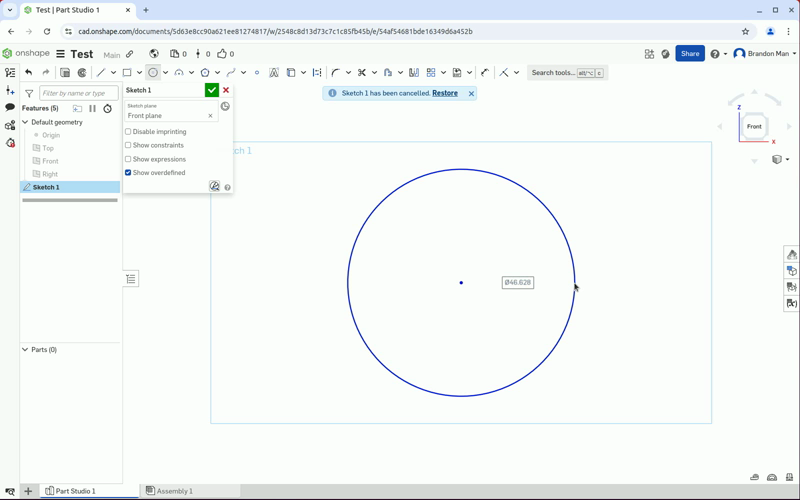
key(c)
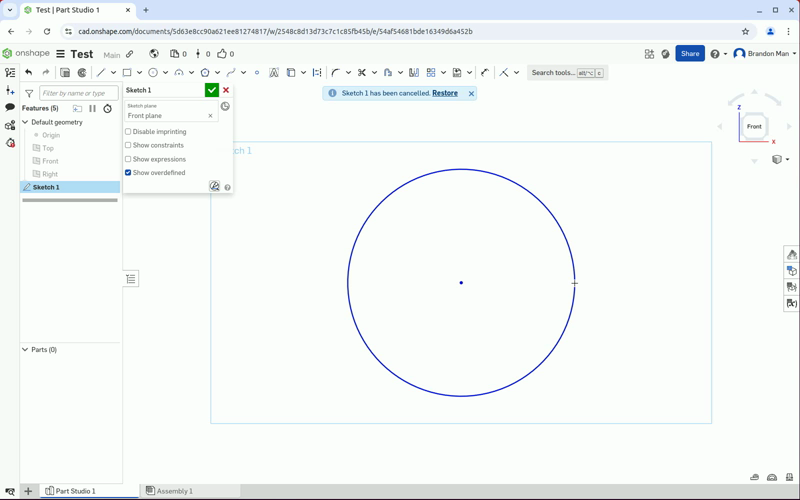
key_down(shift)
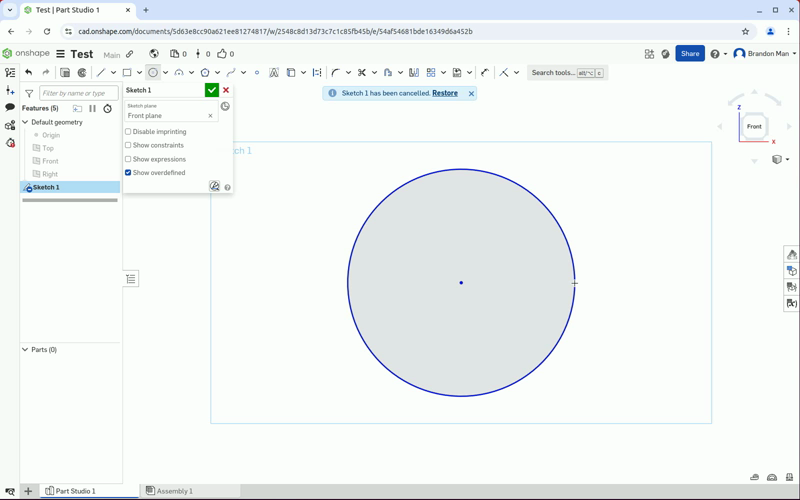
mouse_move(461, 282)
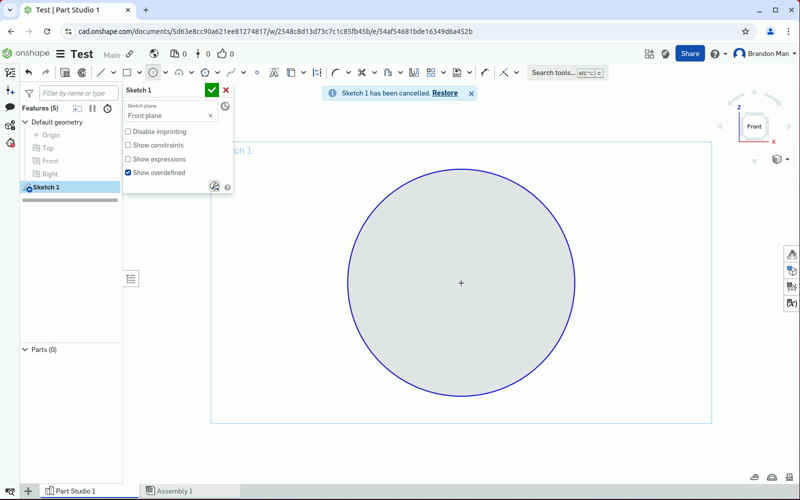
click(461, 282)
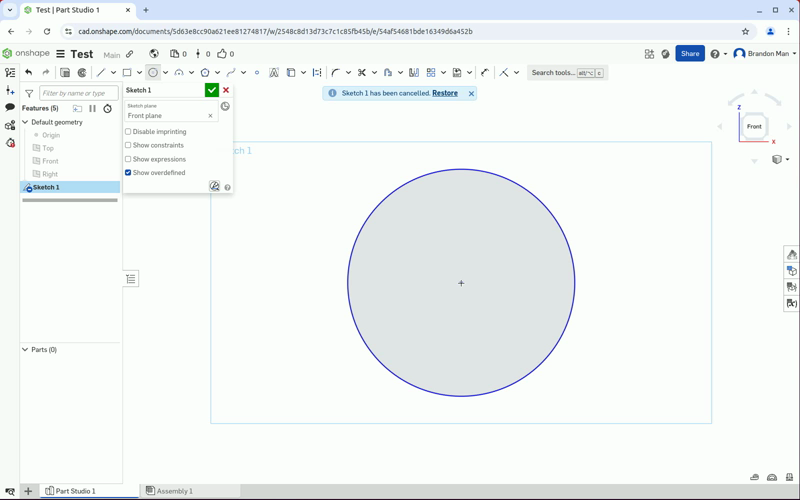
key_up(shift)
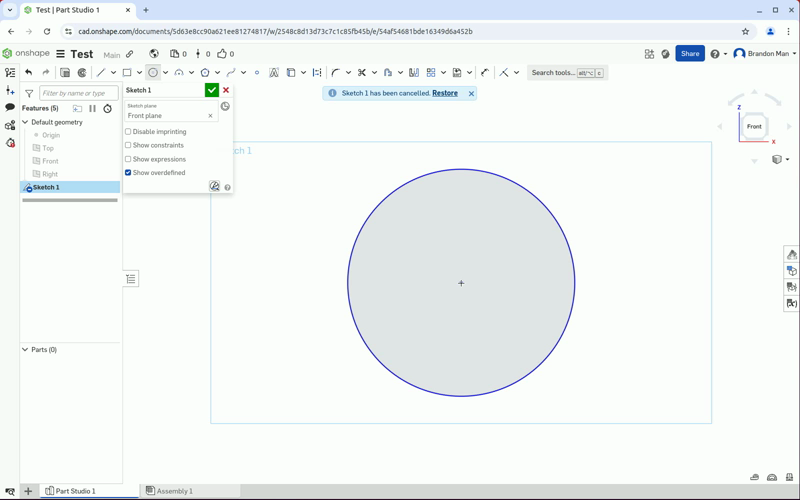
mouse_move(480, 282)
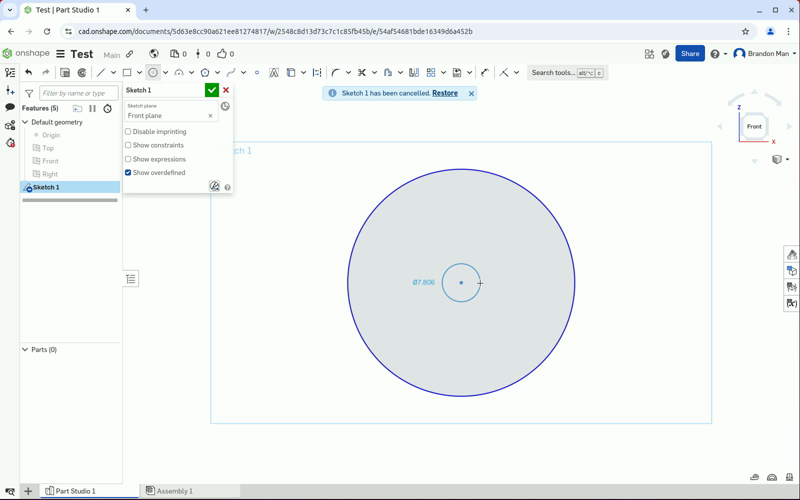
click(480, 282)
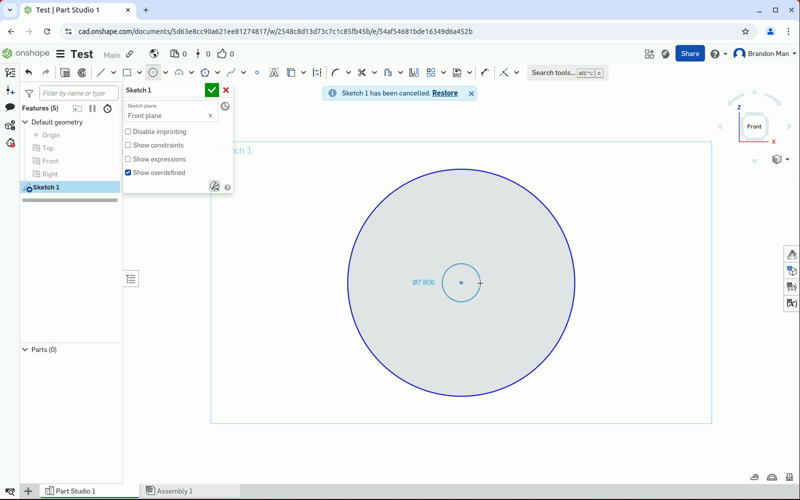
key(esc)
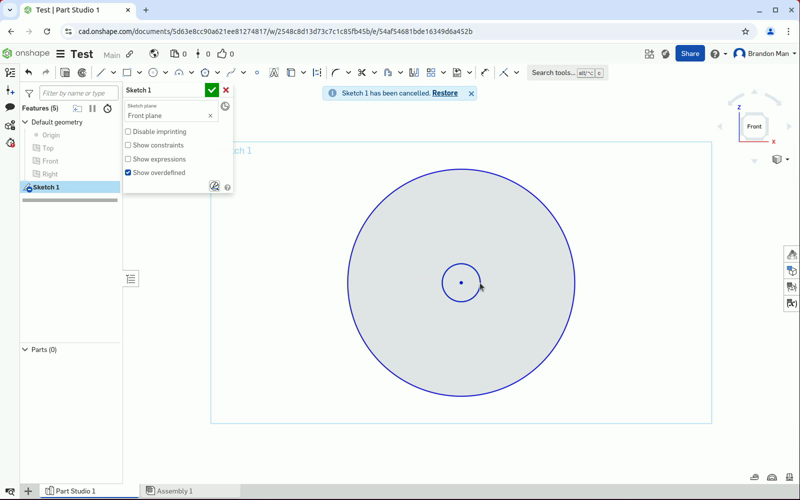
mouse_move(428, 337)
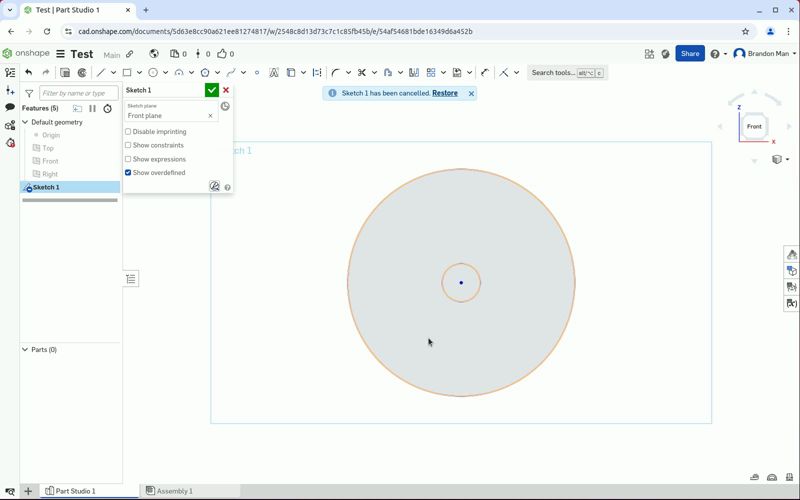
click(428, 337)
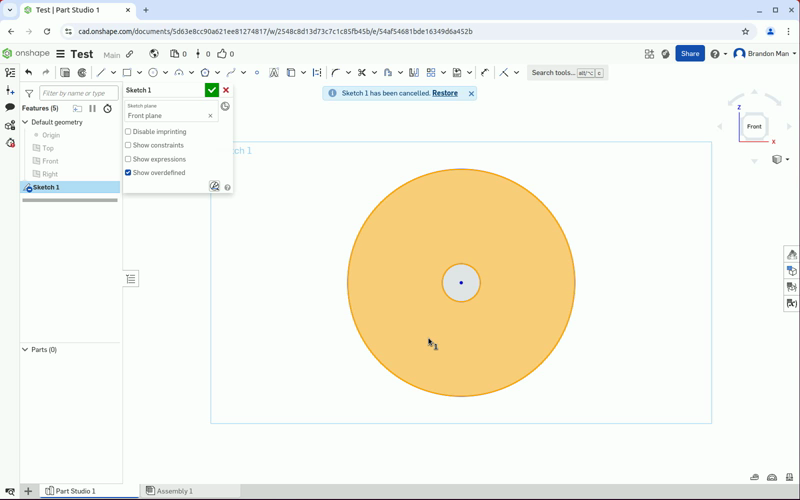
mouse_move(73, 352)
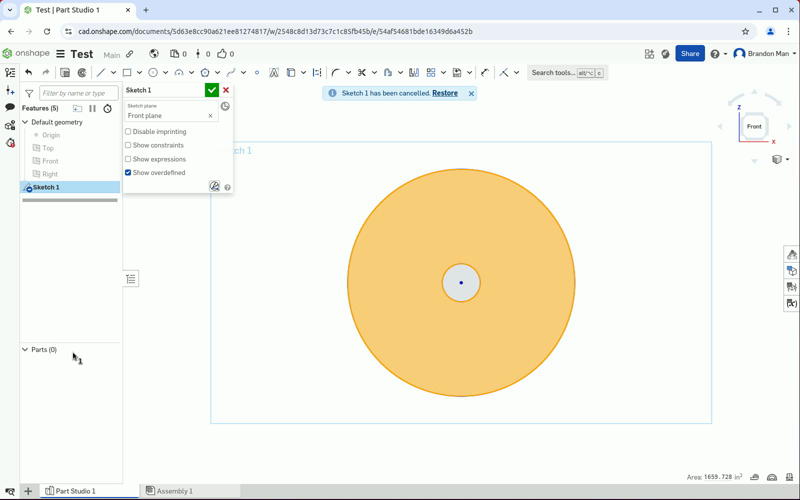
key(shift+y)
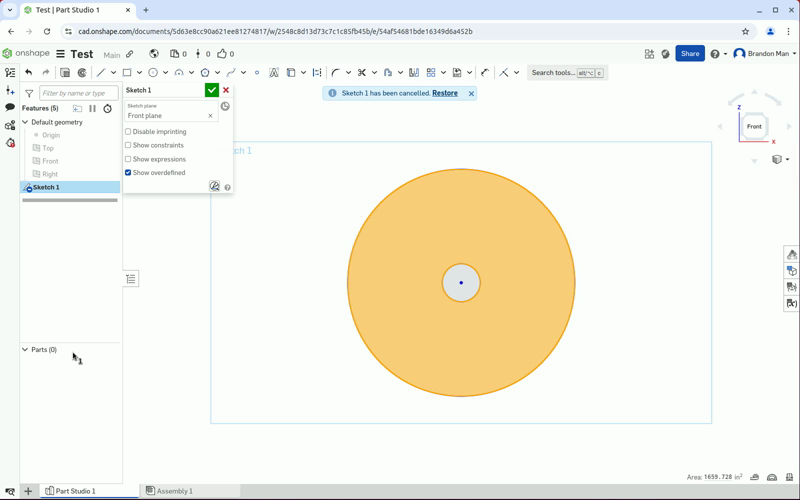
key(shift+e)
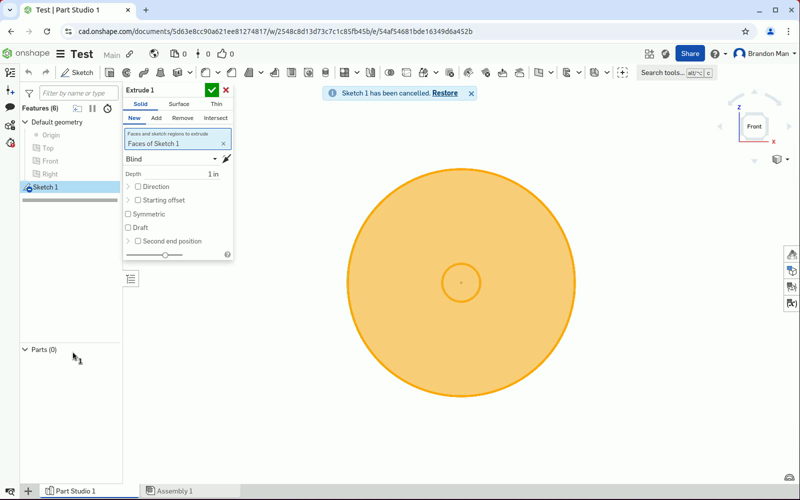
mouse_move(143, 106)
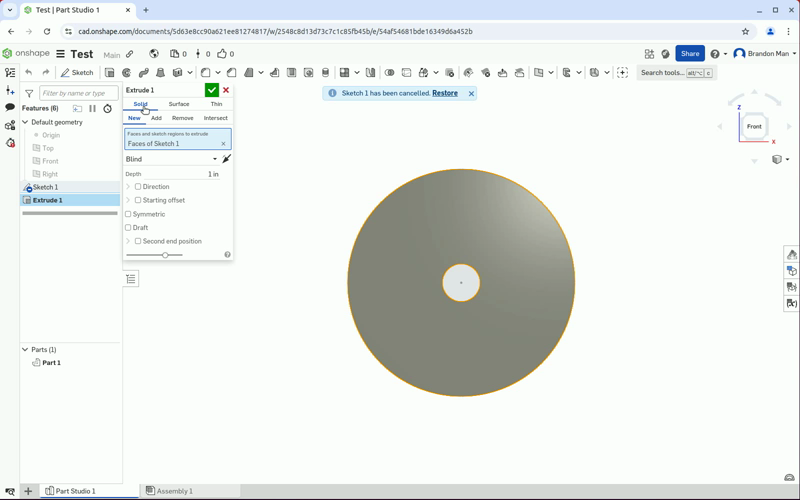
click(143, 106)
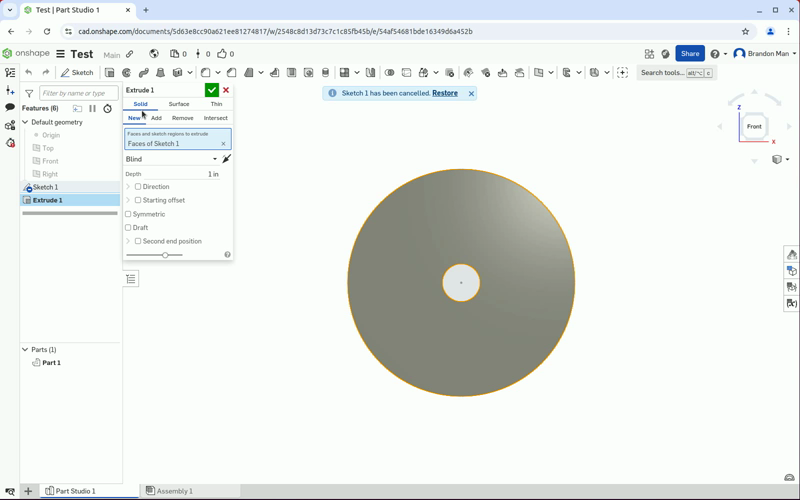
mouse_move(137, 120)
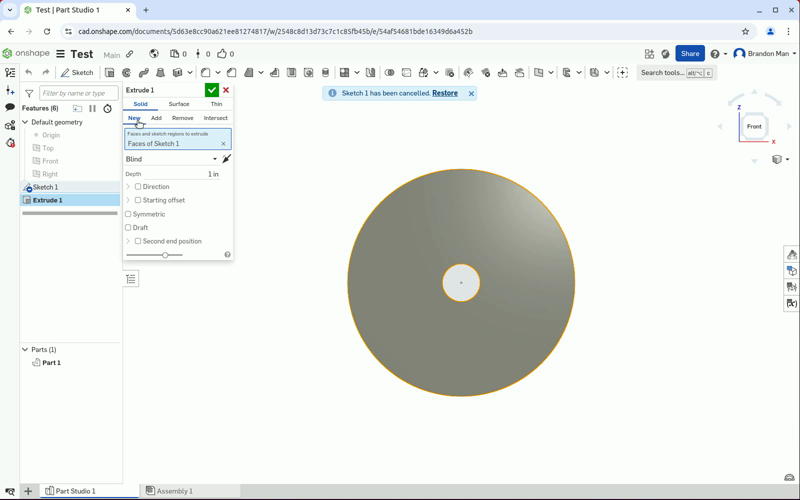
click(137, 120)
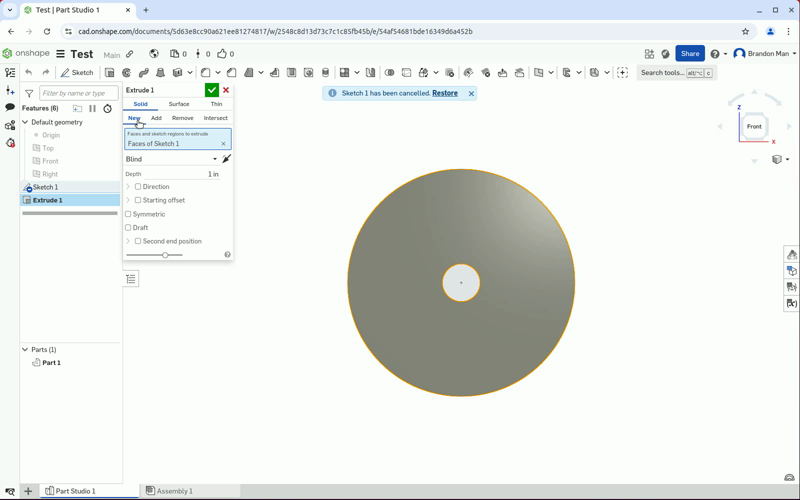
key(tab, 4)
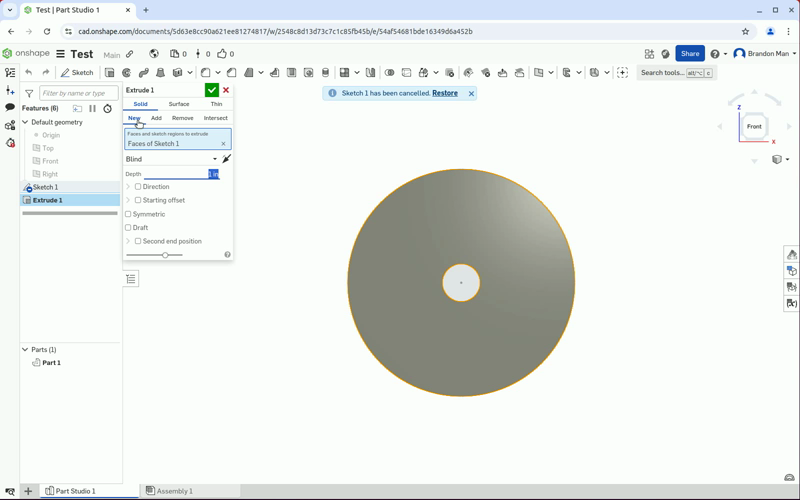
text(3.851)
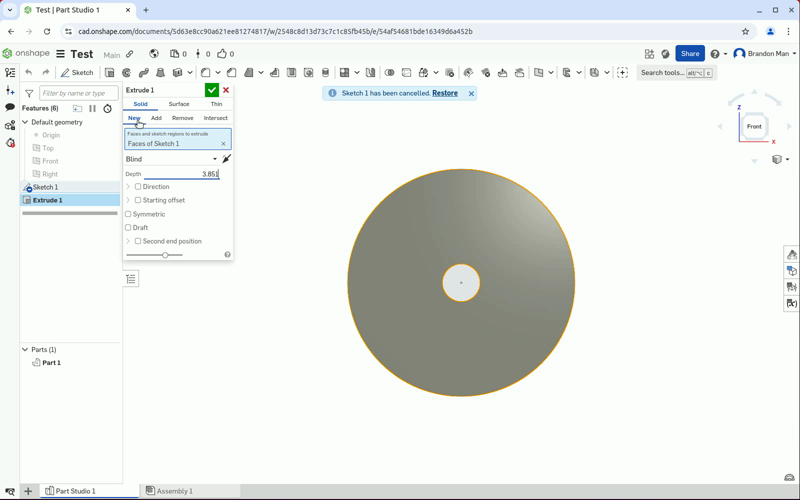
key(enter)
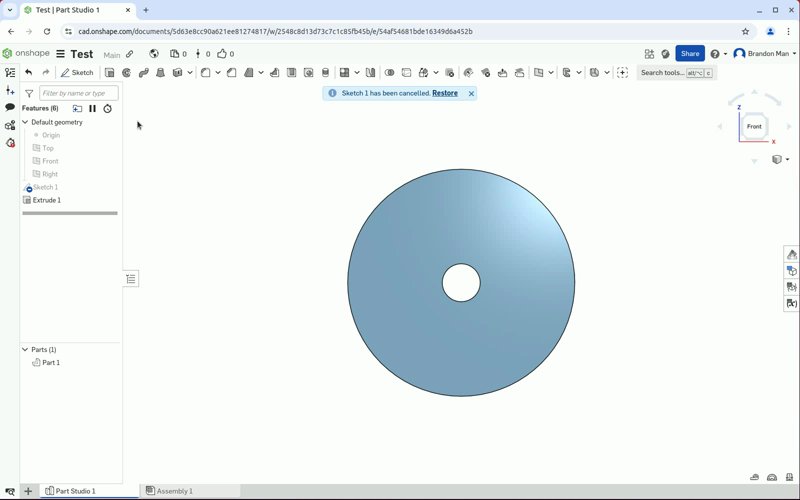
key(shift+h)
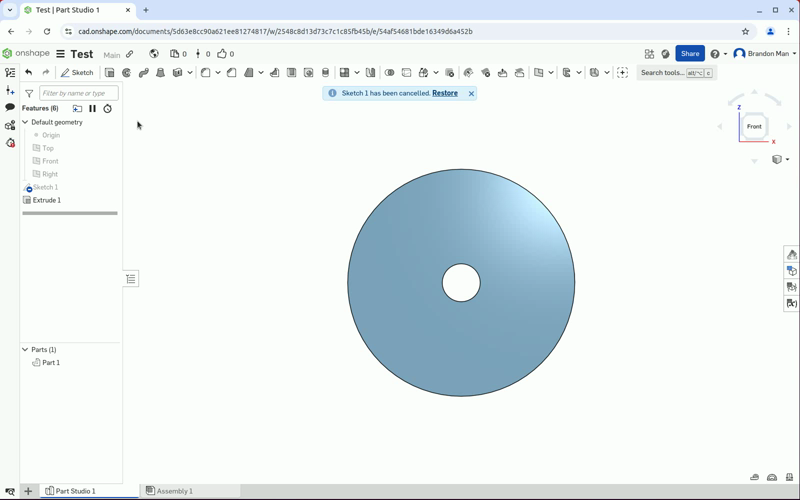
key(shift+h)
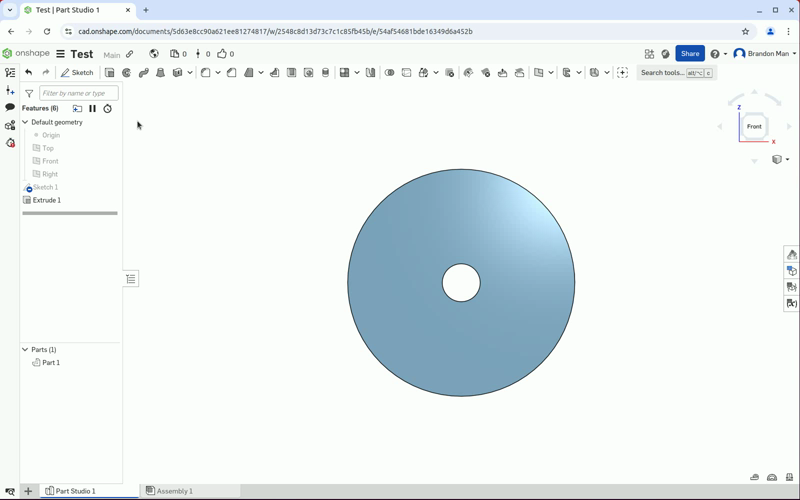
mouse_move(73, 189)
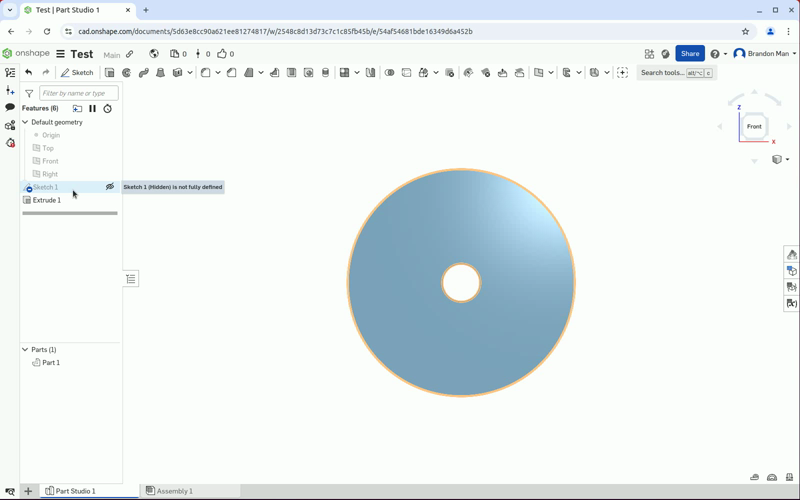
click(73, 189)
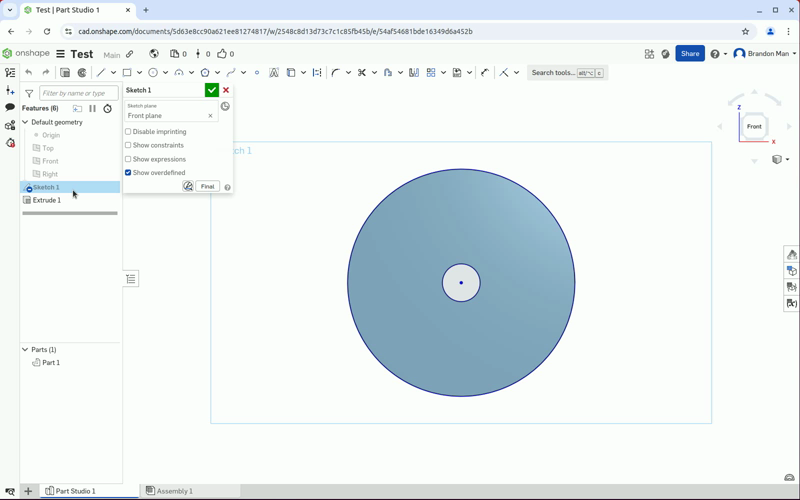
mouse_move(229, 92)
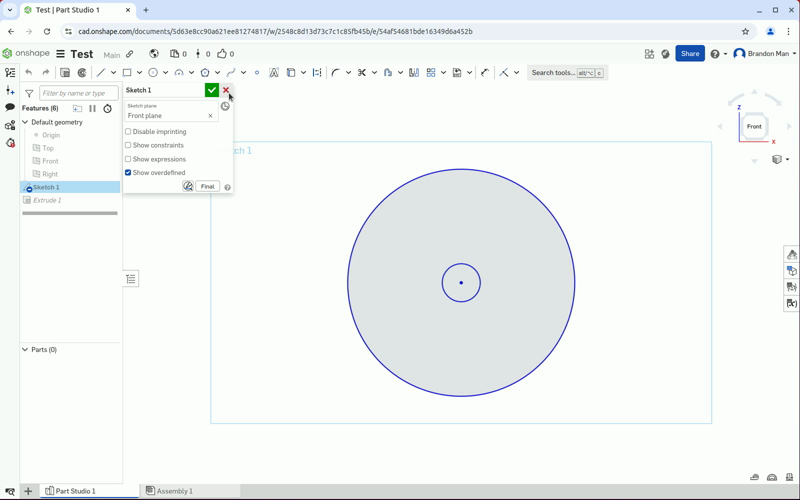
click(229, 92)
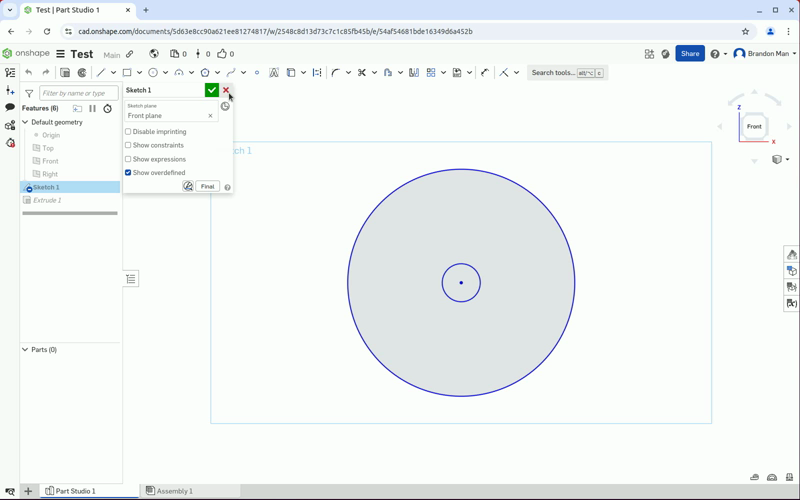
key(shift+s)
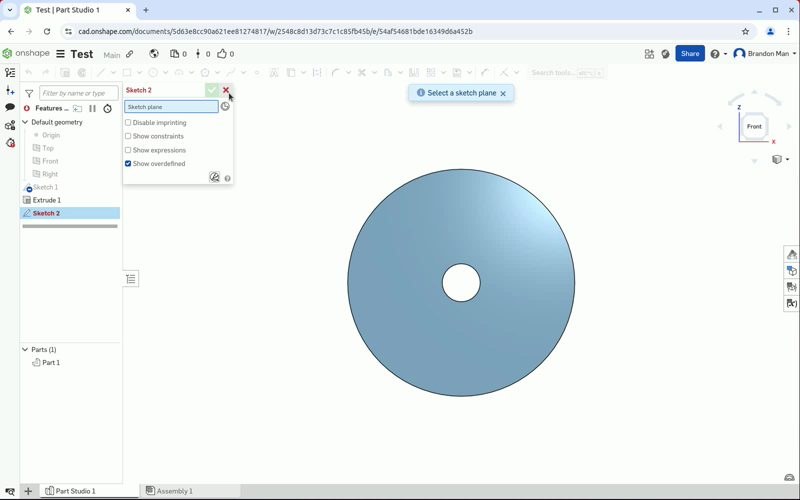
mouse_move(73, 163)
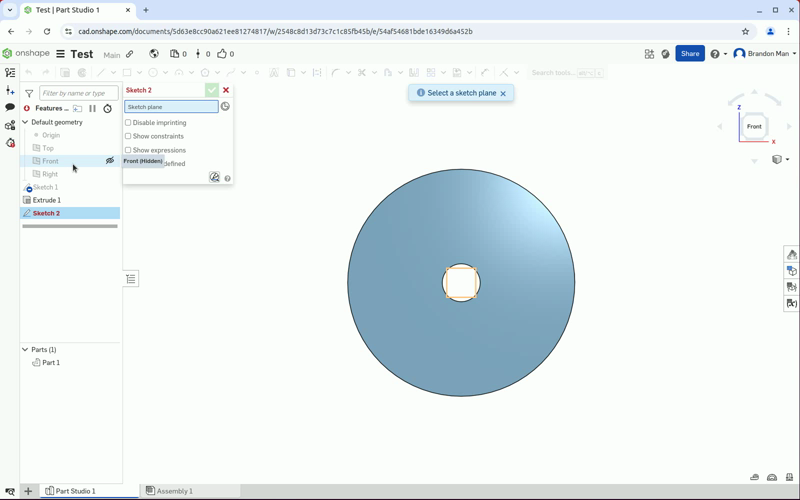
click(73, 163)
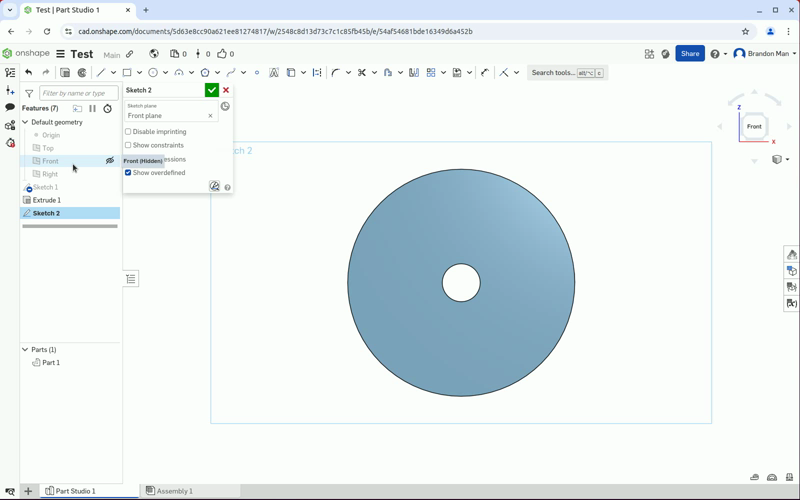
mouse_move(73, 352)
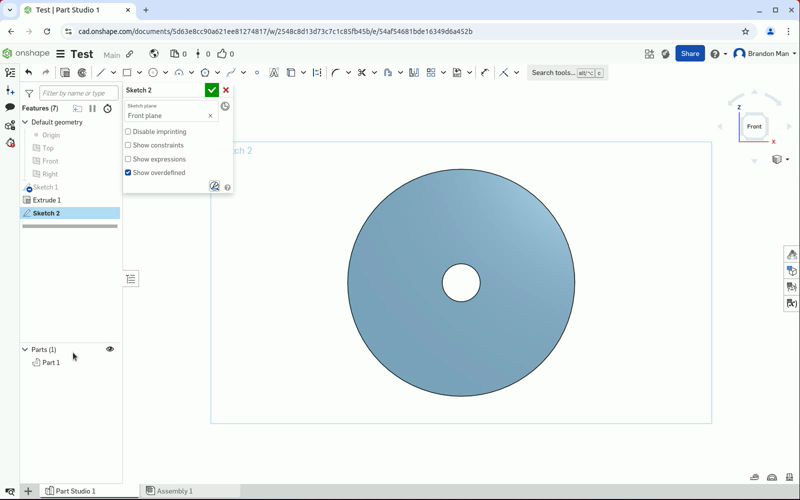
key(y)
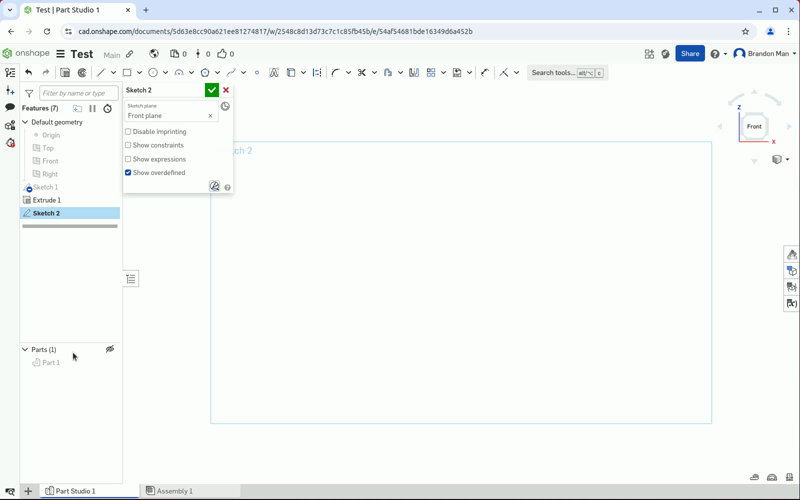
key(c)
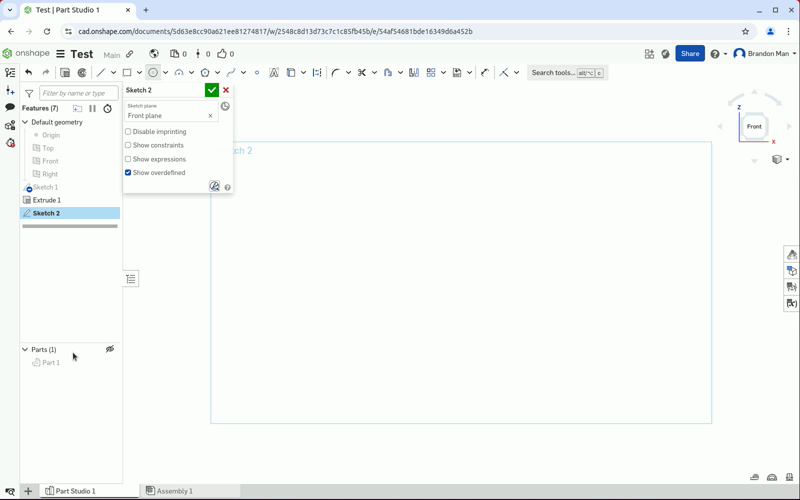
key_down(shift)
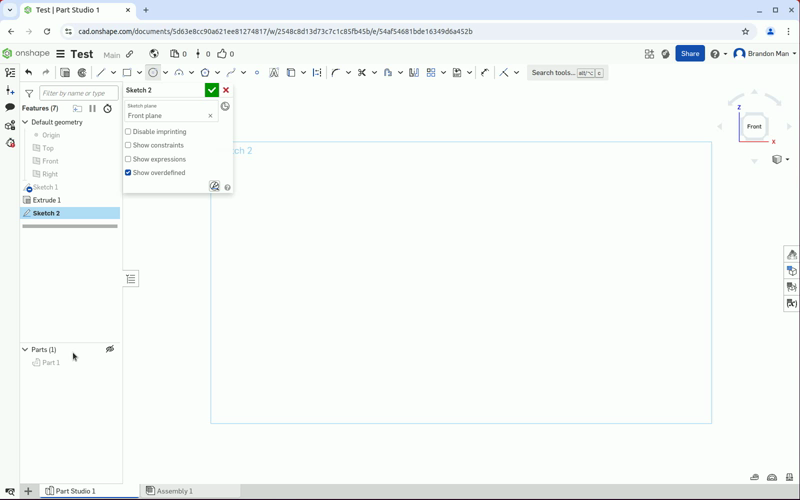
mouse_move(461, 282)
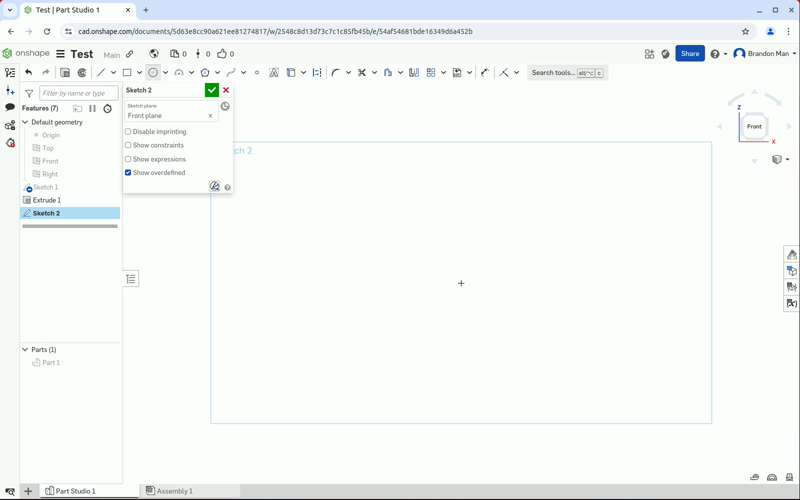
click(461, 282)
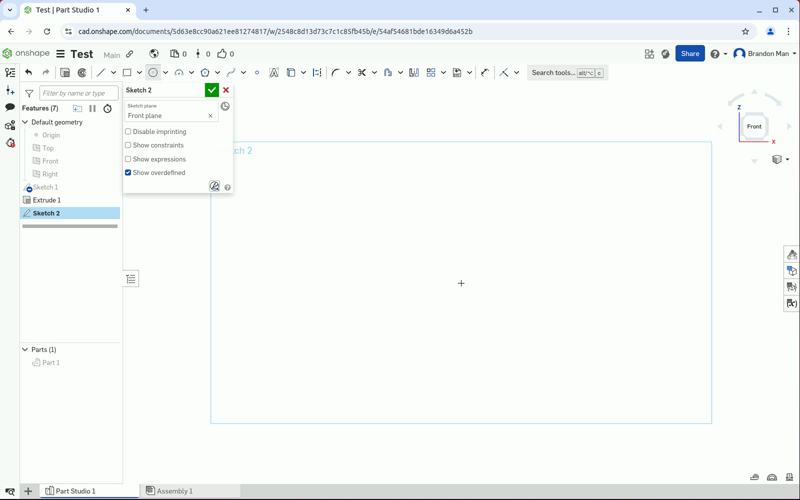
key_up(shift)
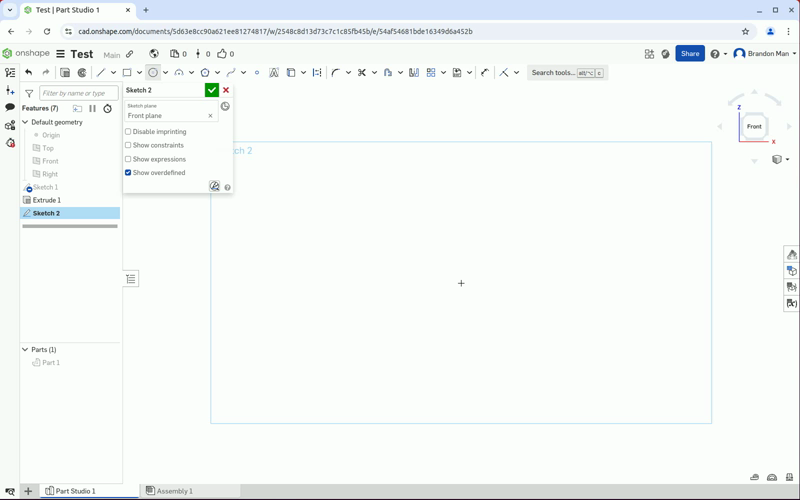
mouse_move(574, 282)
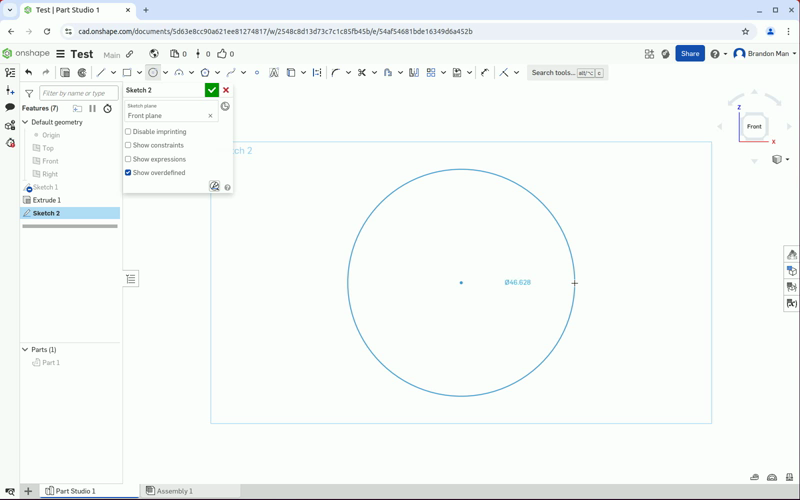
click(574, 282)
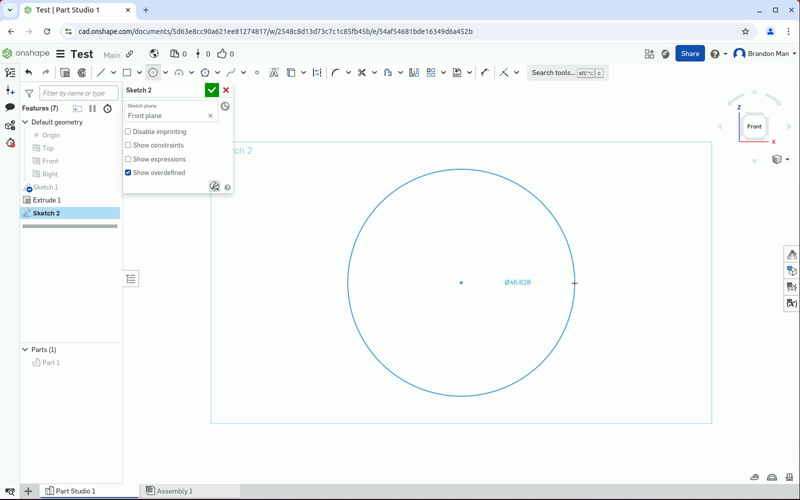
key(esc)
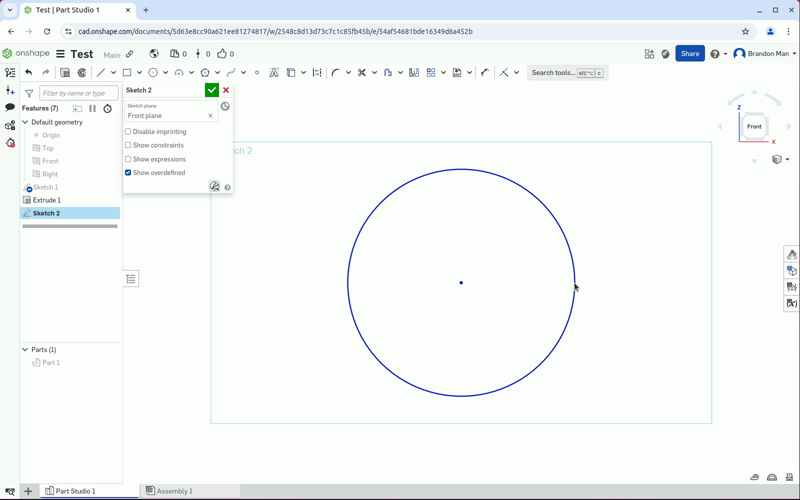
key(c)
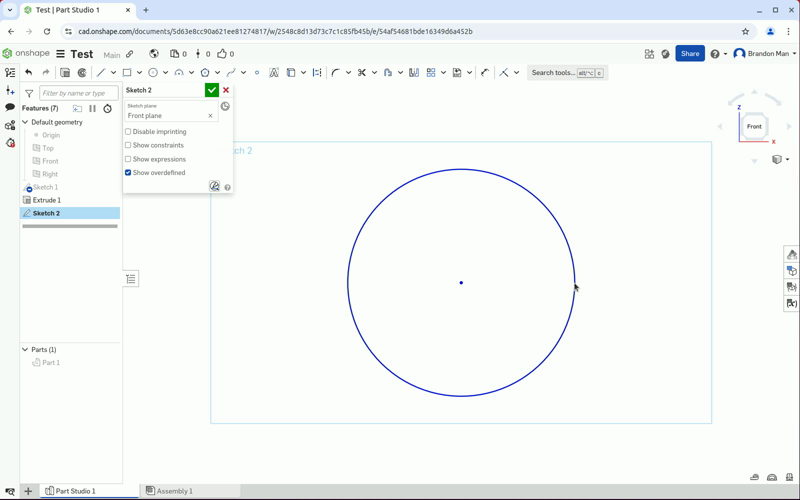
key_down(shift)
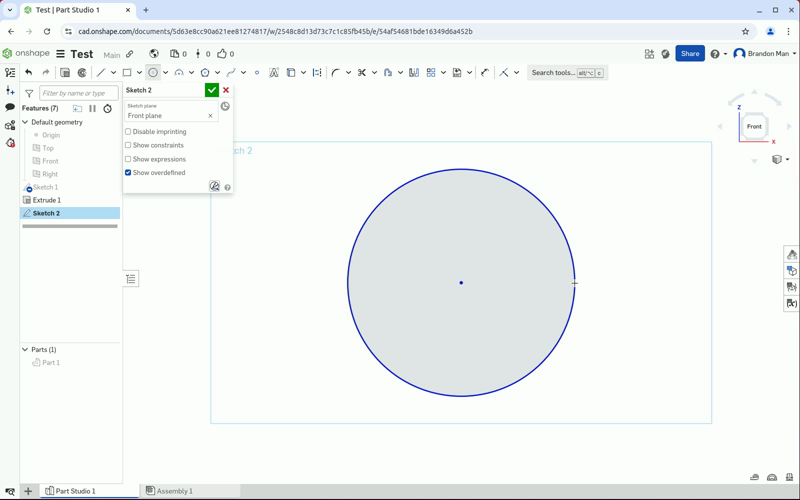
mouse_move(461, 282)
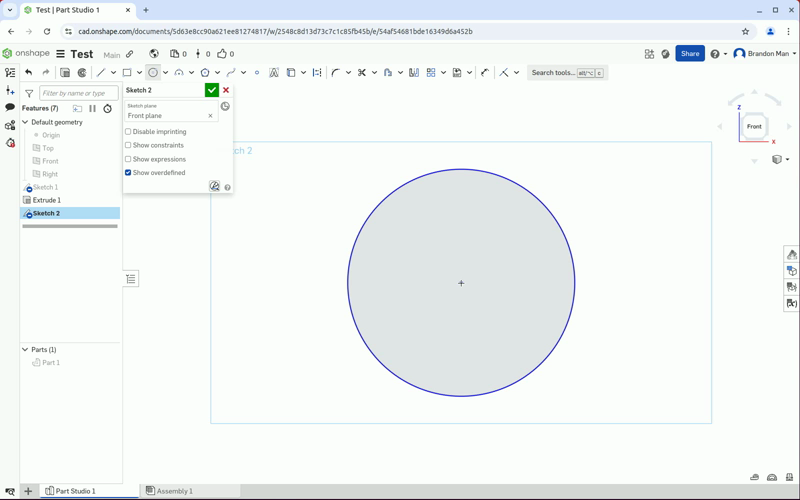
click(461, 282)
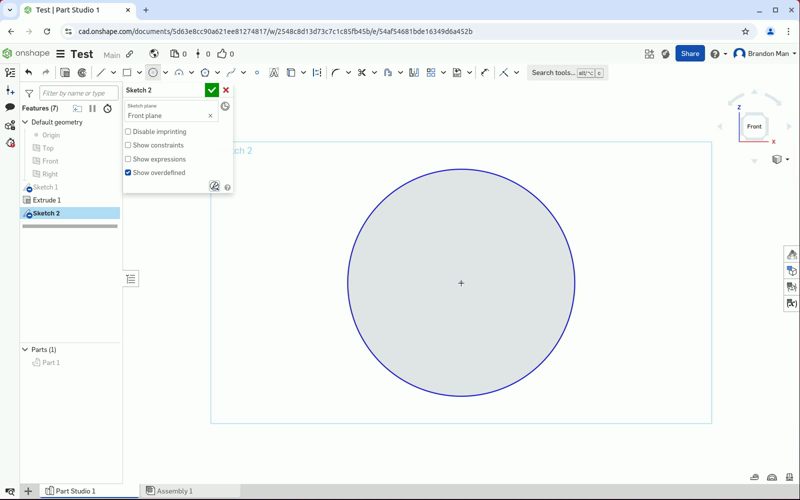
key_up(shift)
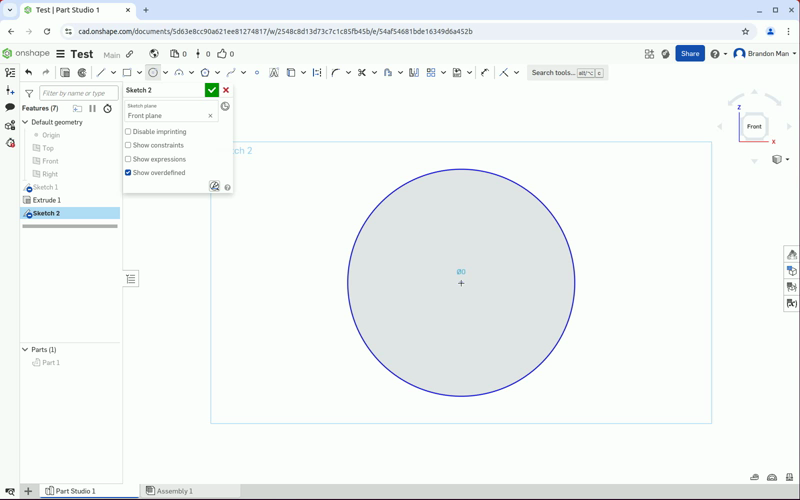
mouse_move(480, 282)
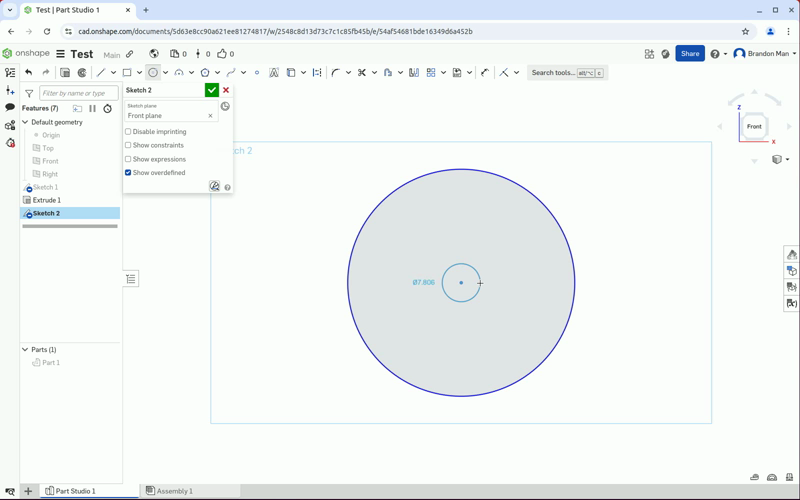
click(480, 282)
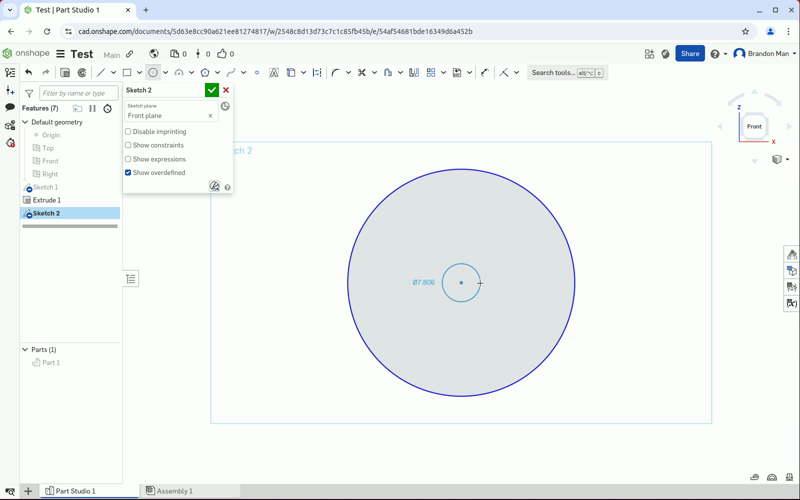
key(esc)
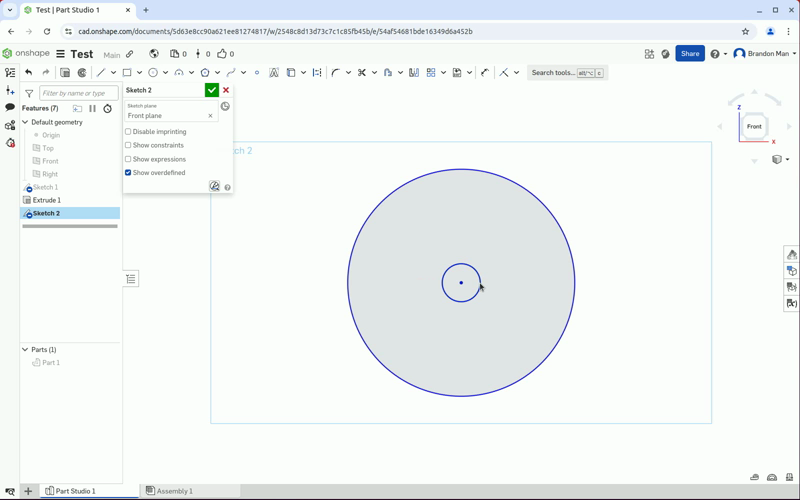
mouse_move(512, 229)
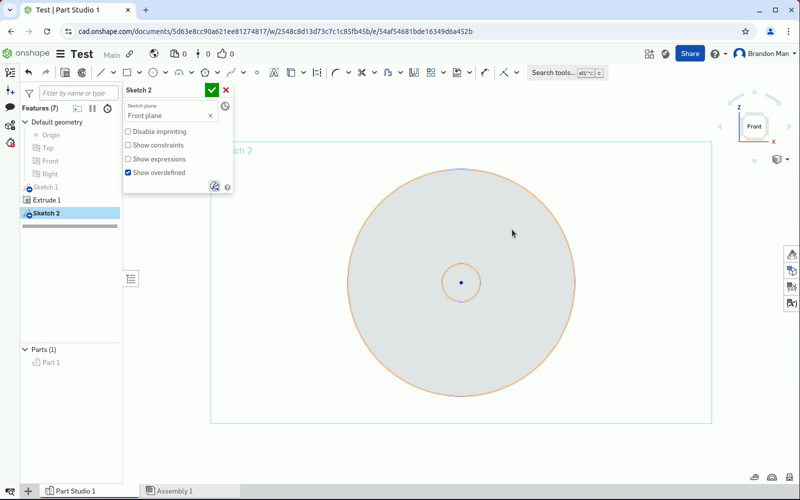
click(512, 229)
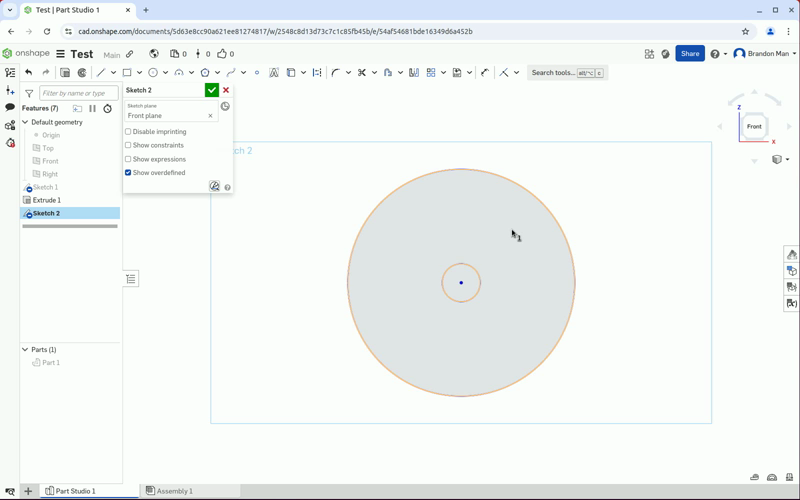
mouse_move(73, 352)
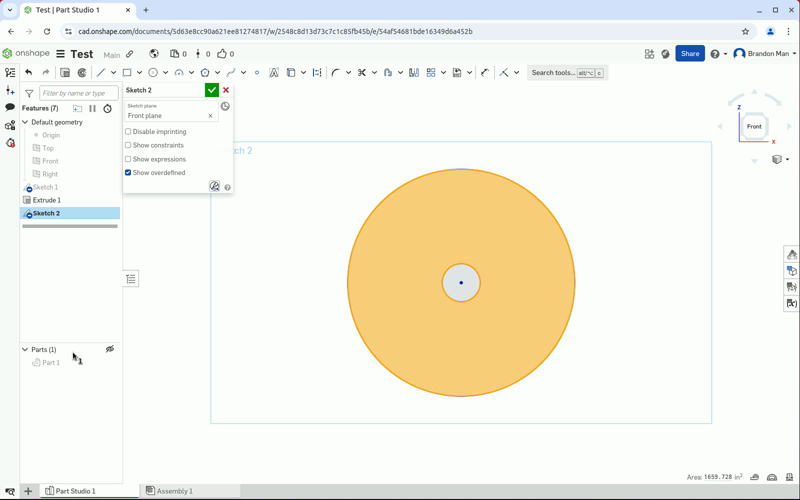
key(shift+y)
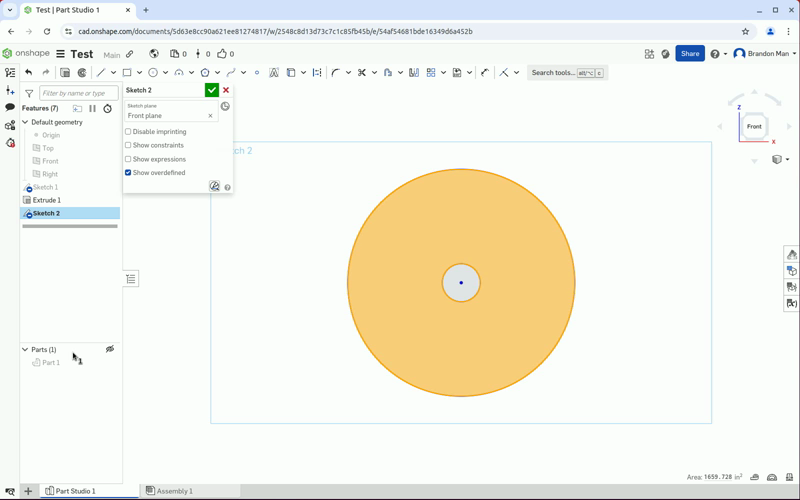
key(shift+e)
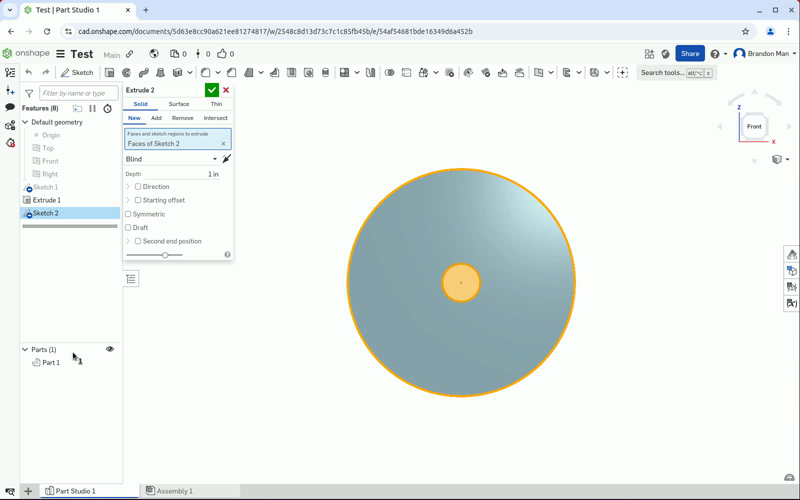
mouse_move(143, 106)
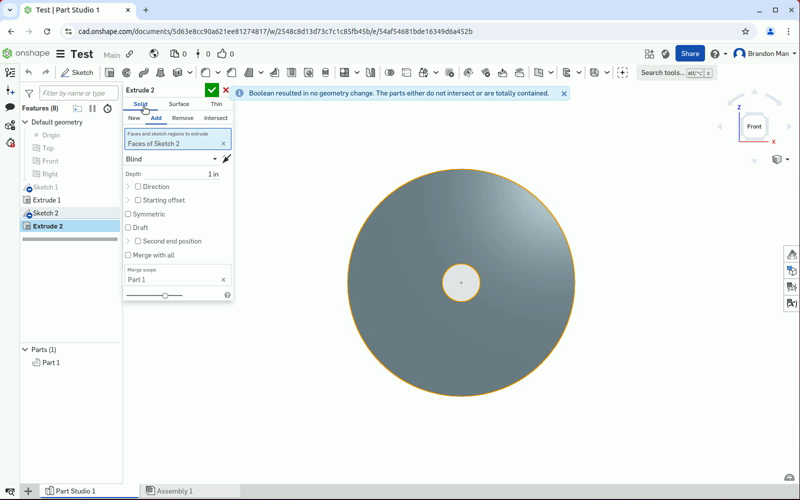
click(143, 106)
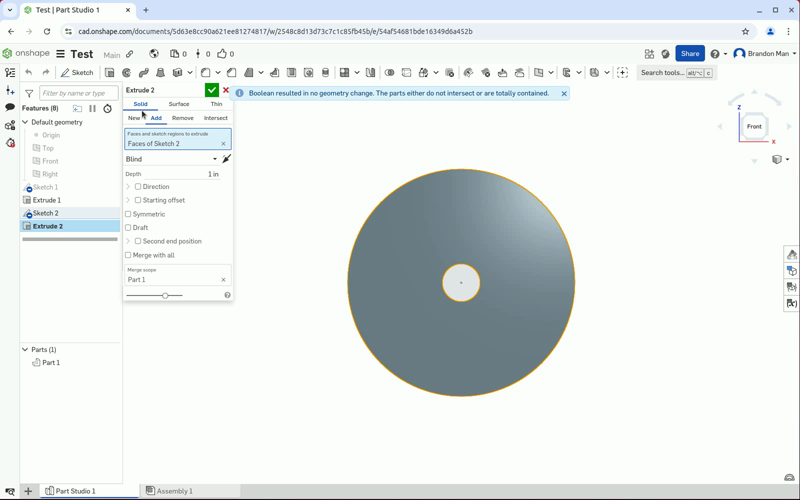
mouse_move(137, 120)
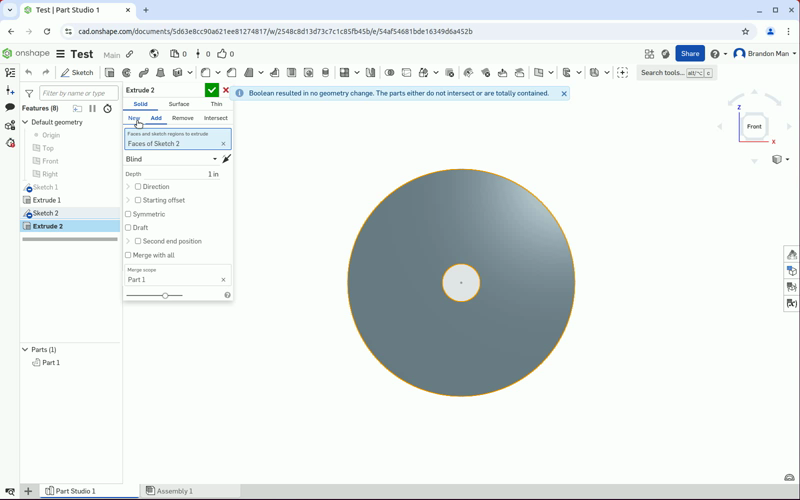
click(137, 120)
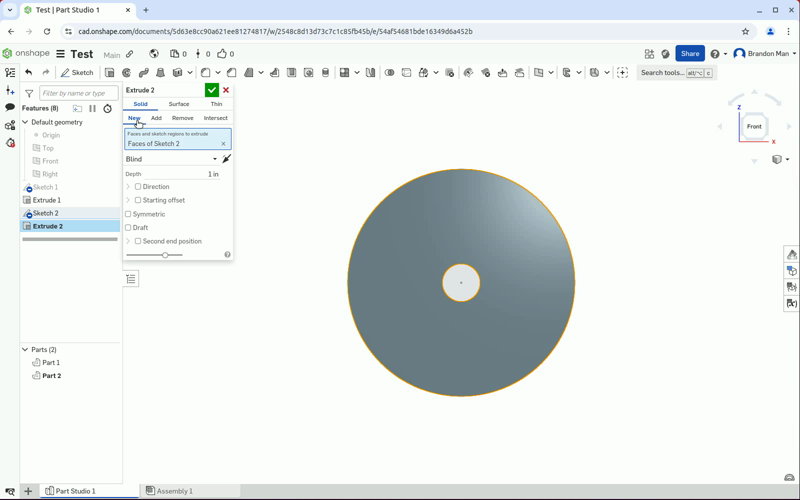
key(tab, 4)
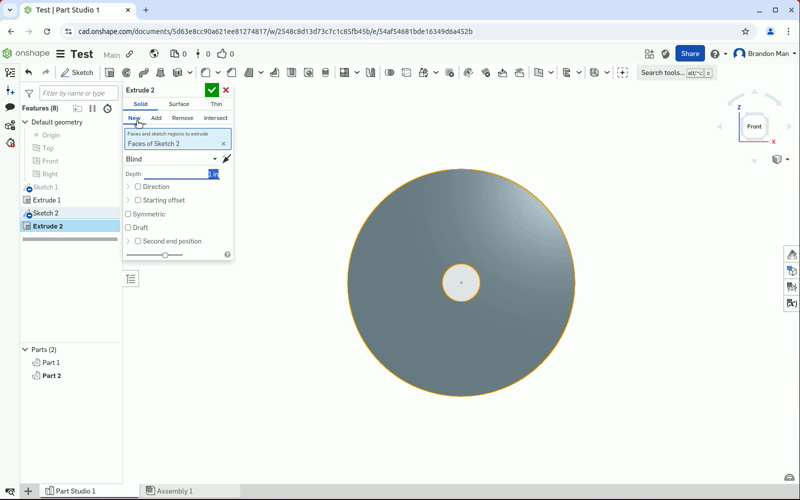
text(3.851)
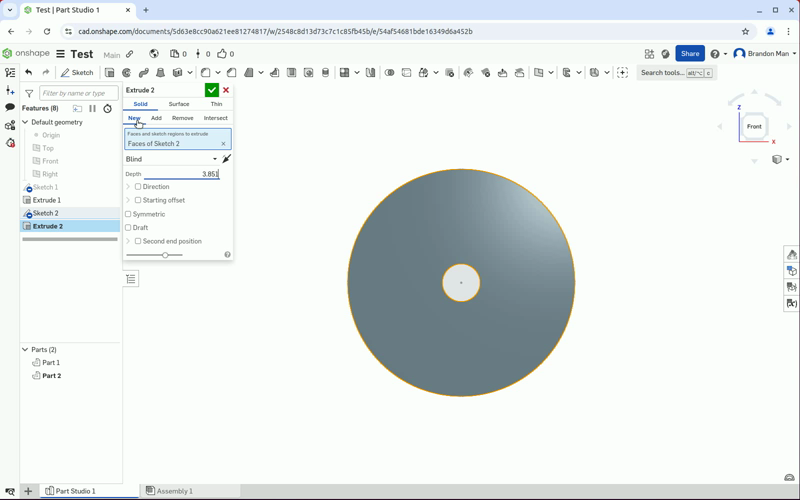
key(enter)
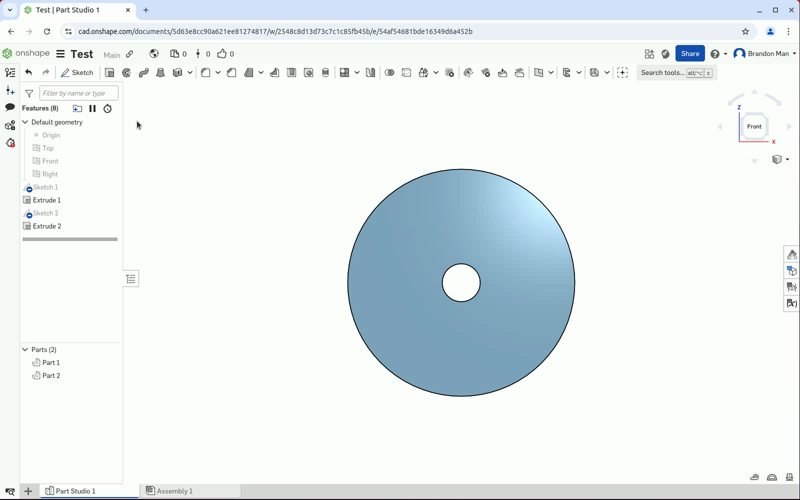
key(shift+h)
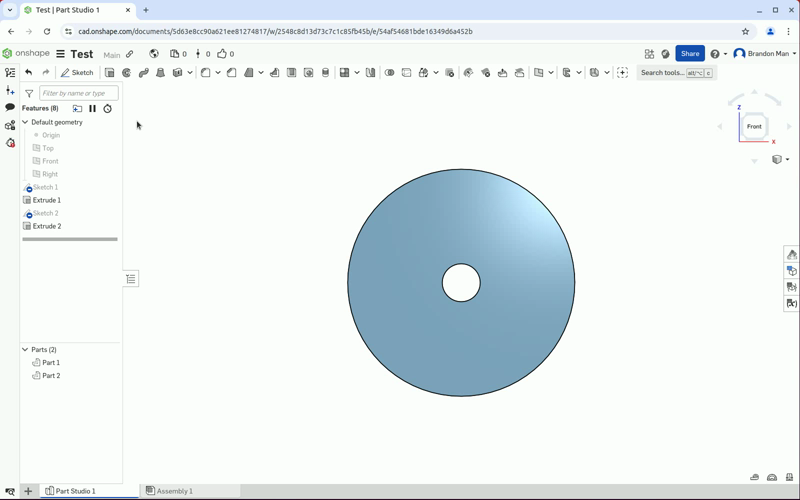
key(shift+h)
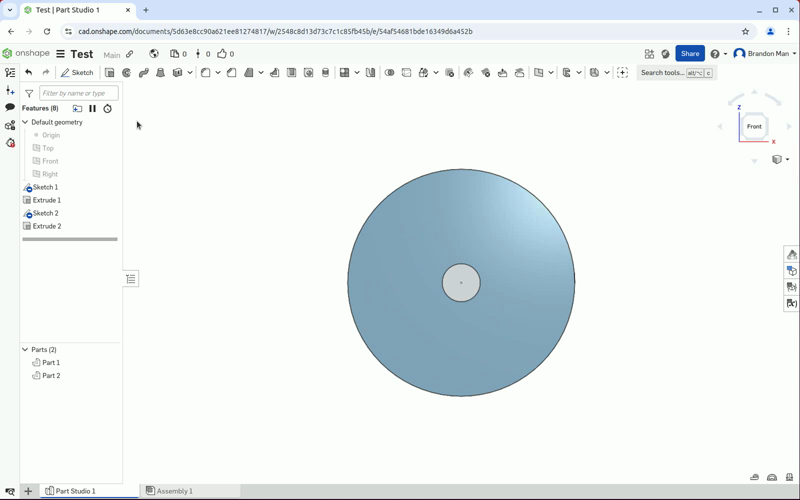
key(shift+7)
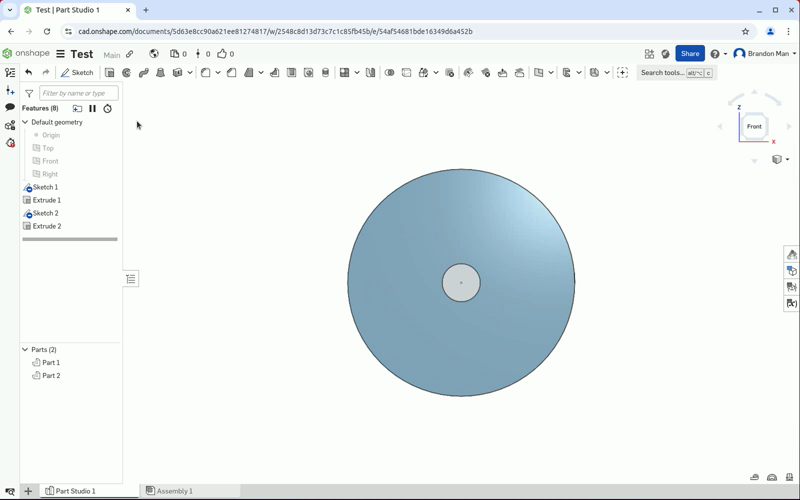
key(left, 2)
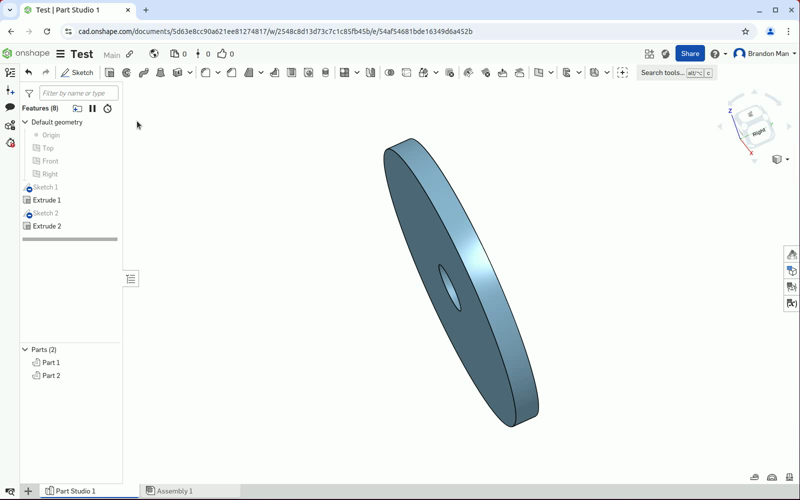
key(down, 2)
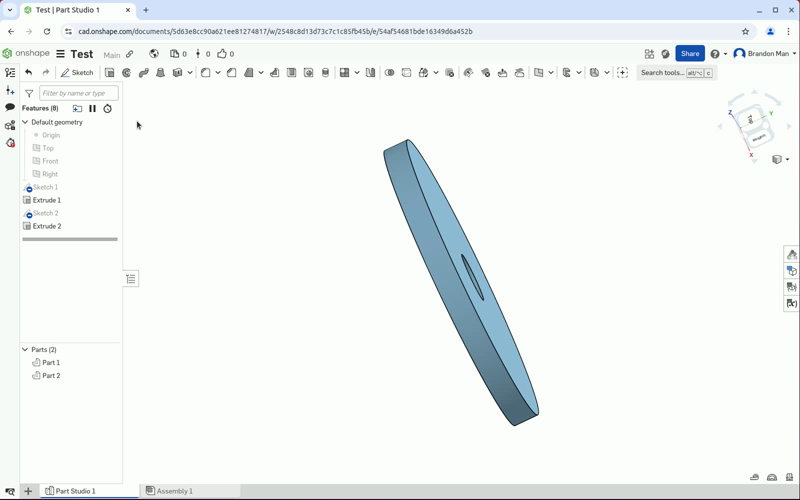
key(up, 2)
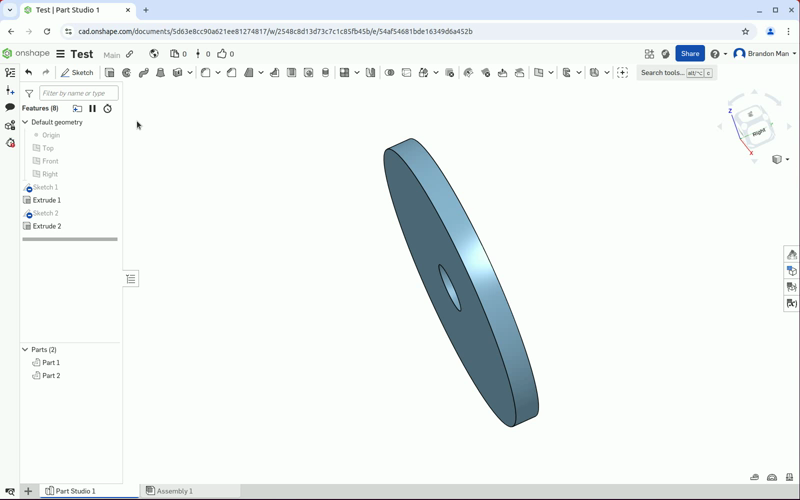
key(right, 2)
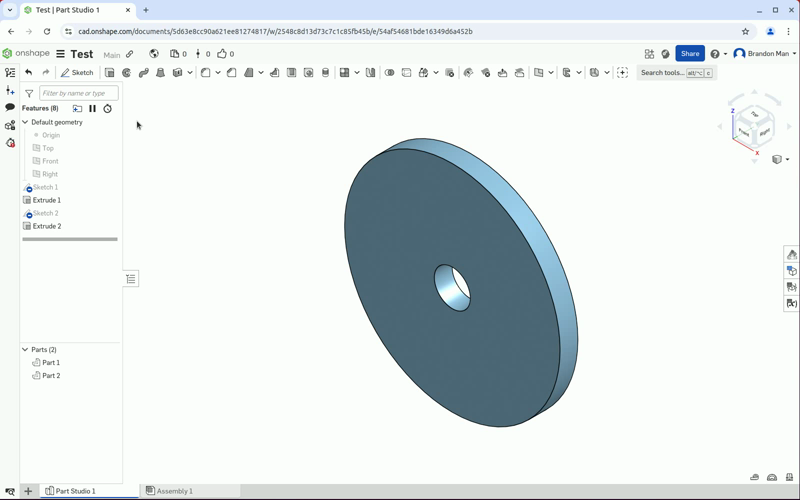
mouse_move(73, 189)
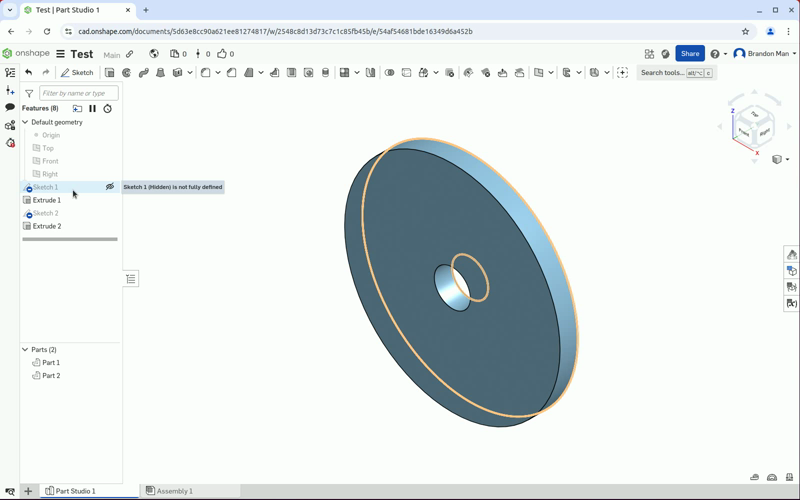
click(73, 189)